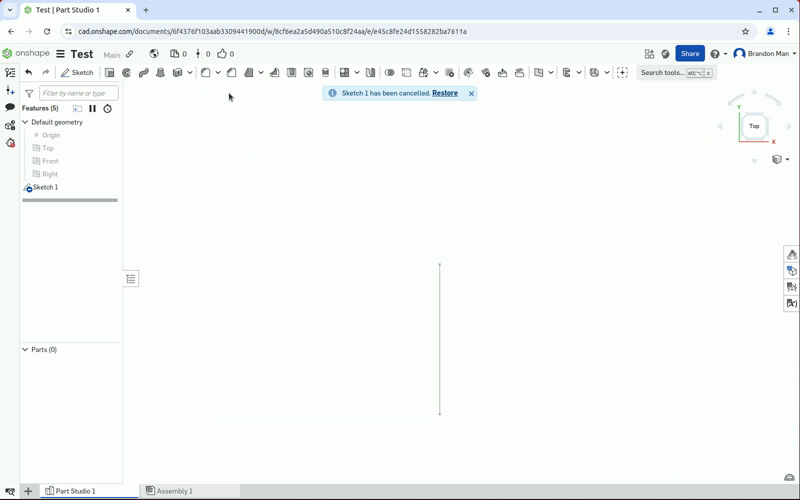
key(shift+h)
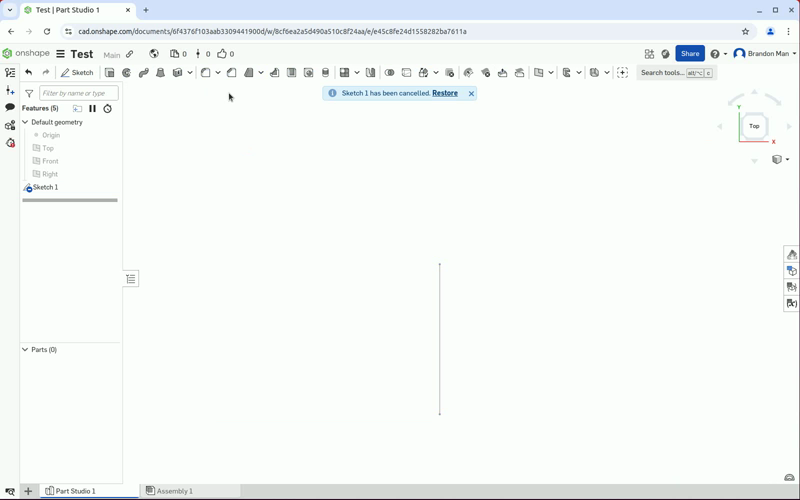
key(shift+s)
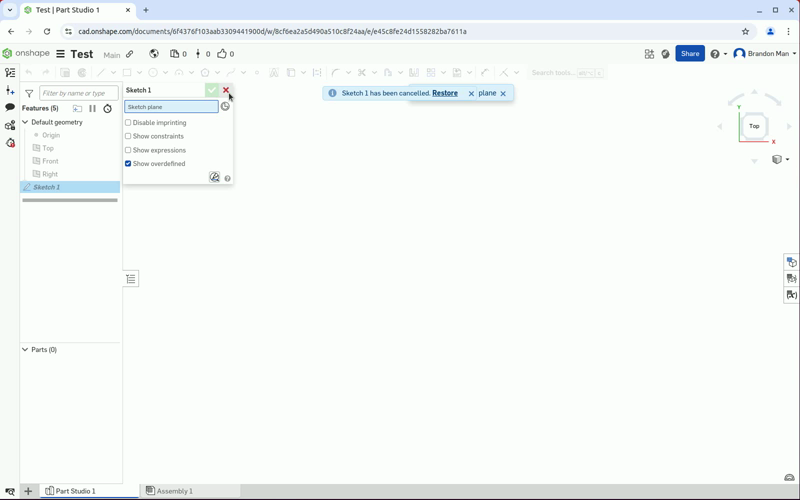
mouse_move(73, 150)
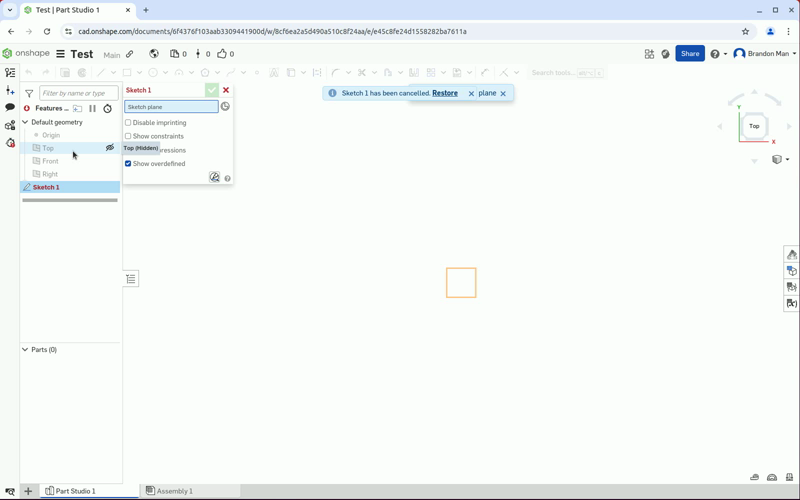
click(73, 150)
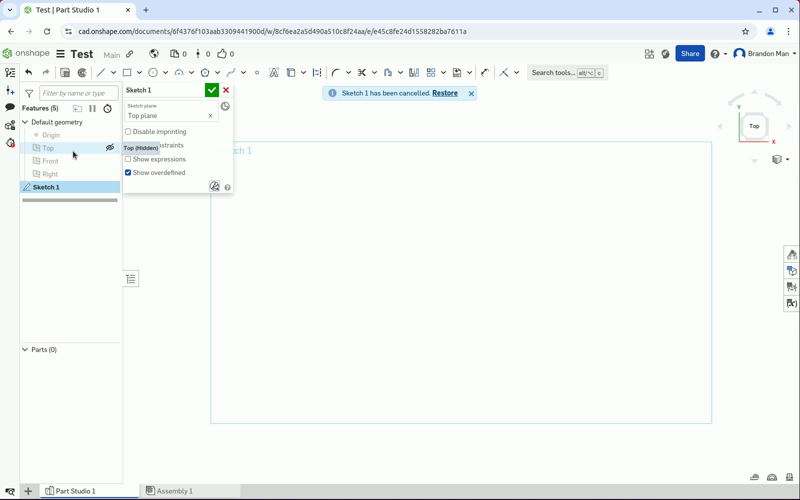
mouse_move(73, 352)
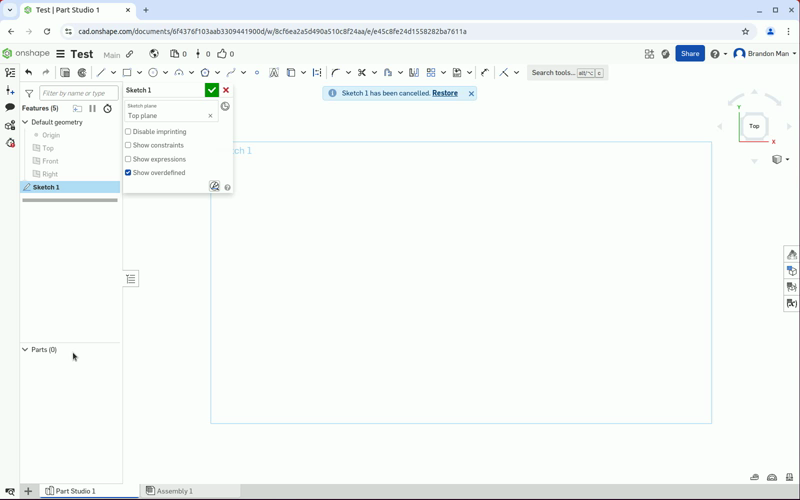
key(y)
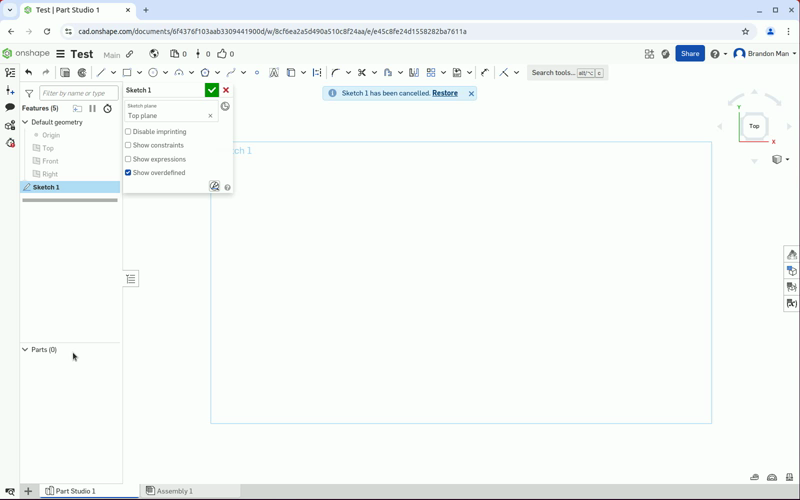
key(l)
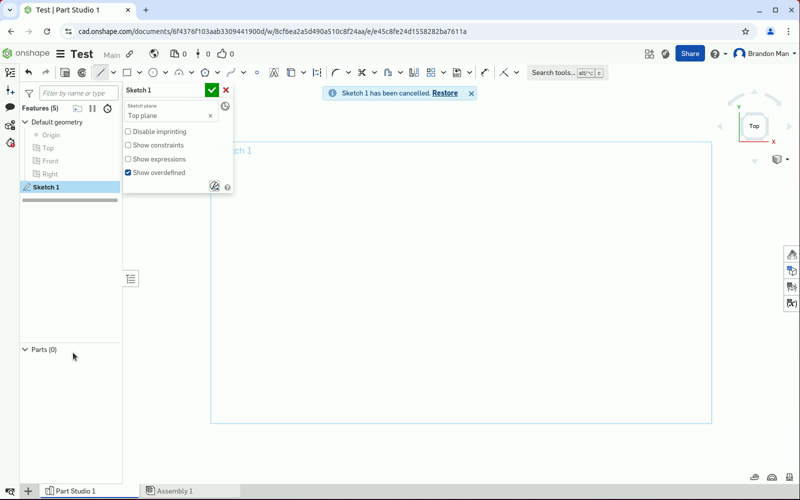
key_down(shift)
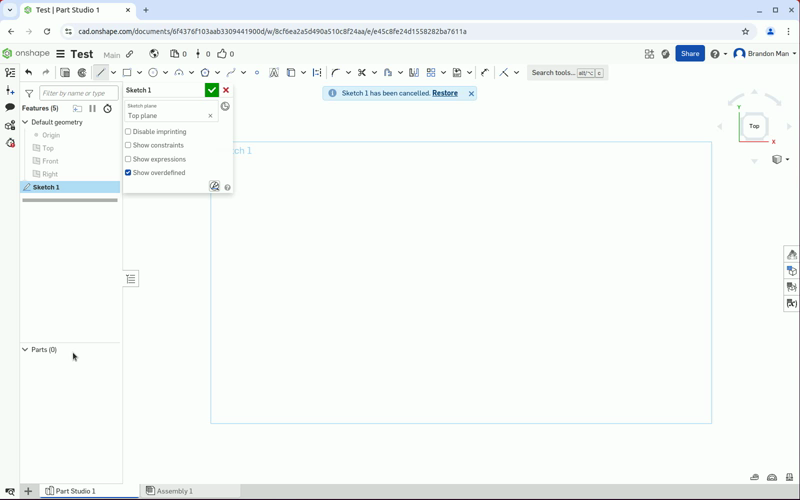
mouse_move(348, 395)
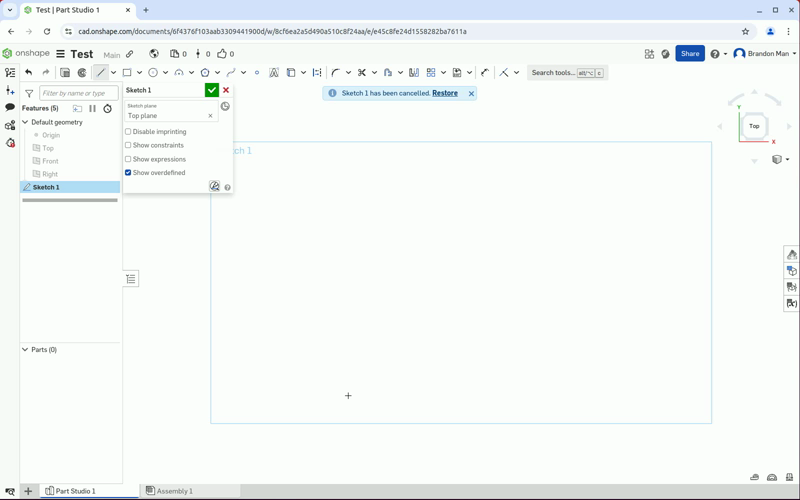
click(348, 395)
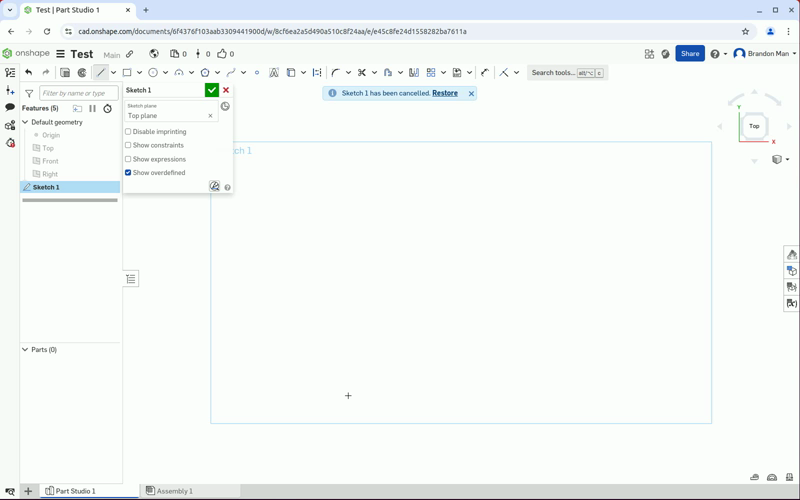
key_up(shift)
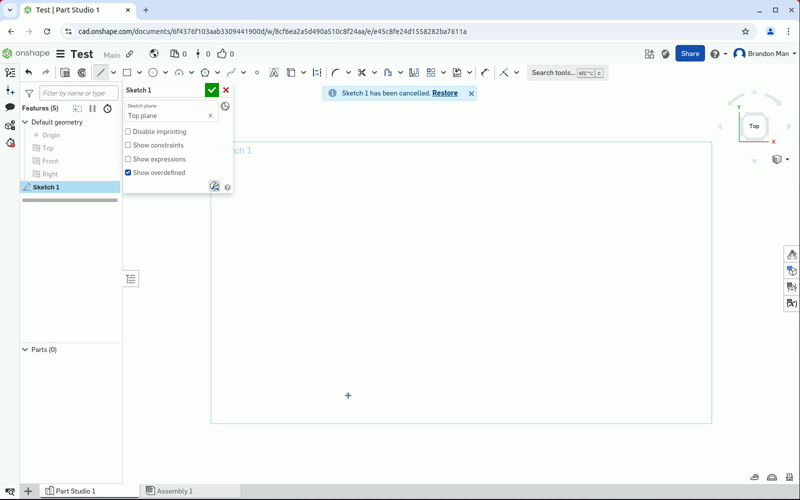
key_down(shift)
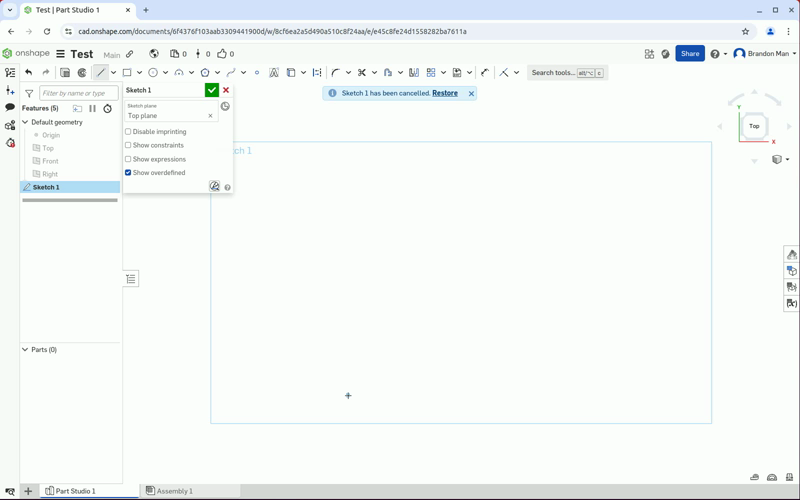
mouse_move(572, 395)
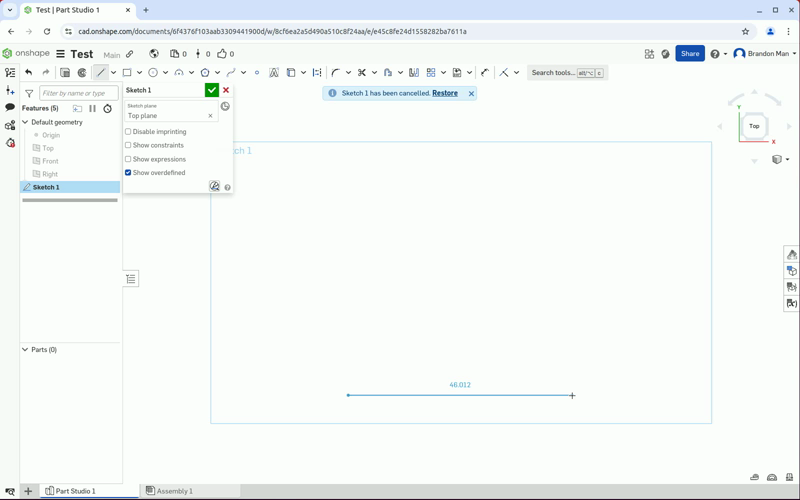
click(572, 395)
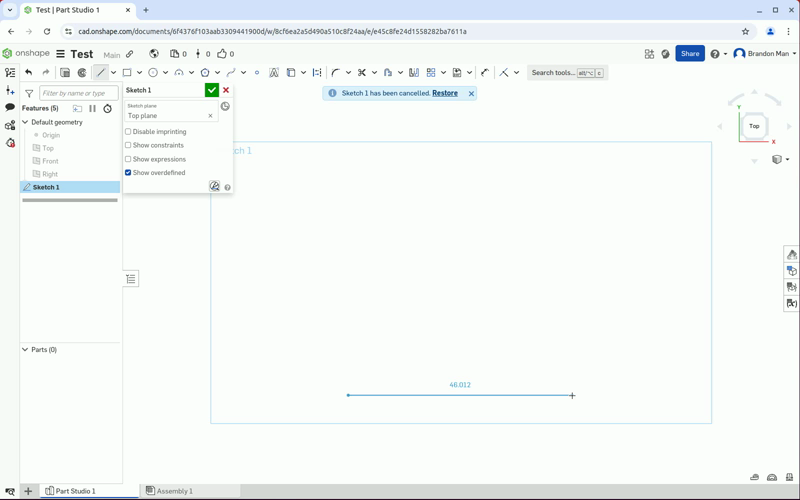
key_up(shift)
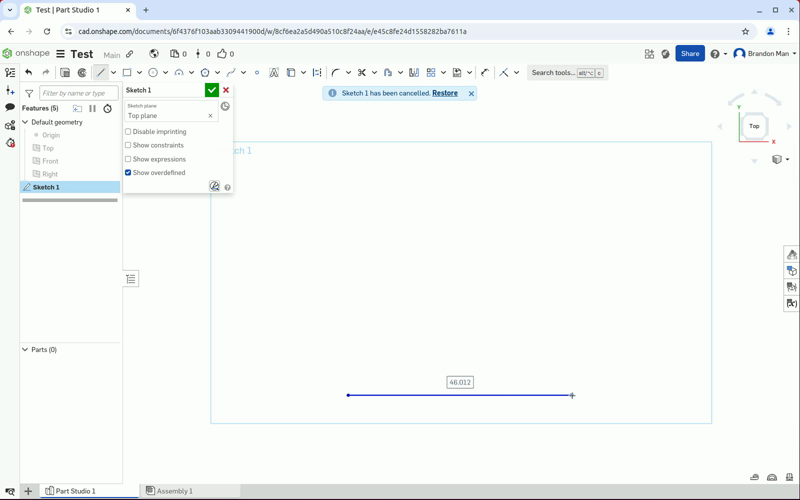
key_down(shift)
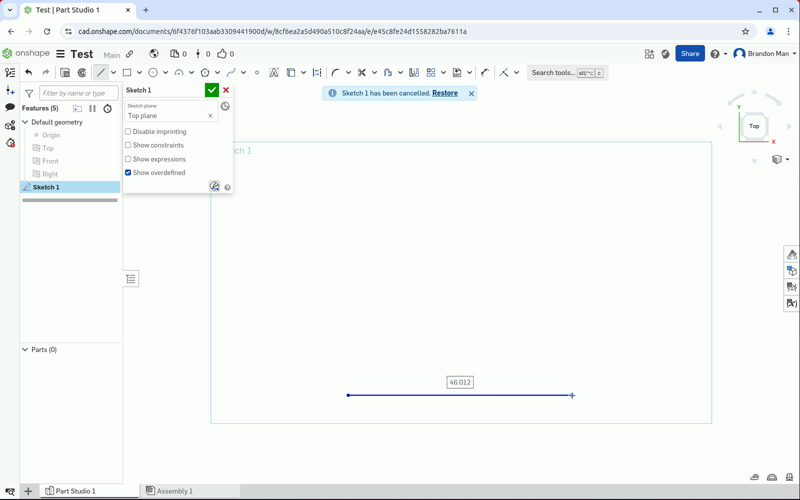
mouse_move(572, 171)
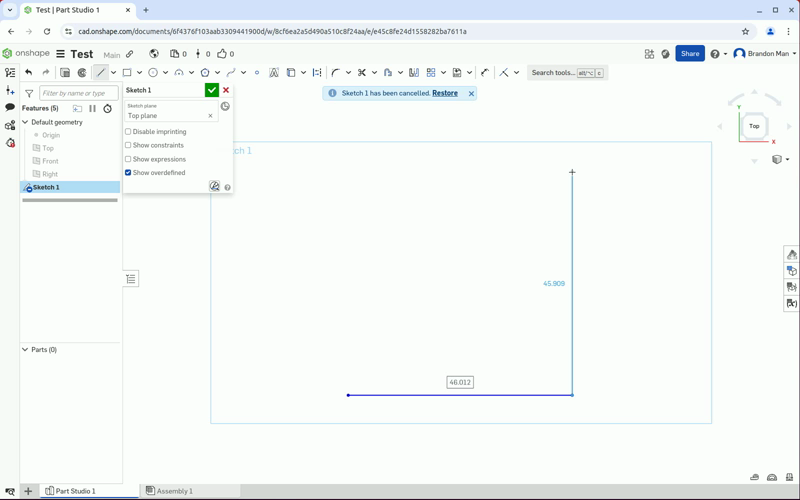
click(572, 171)
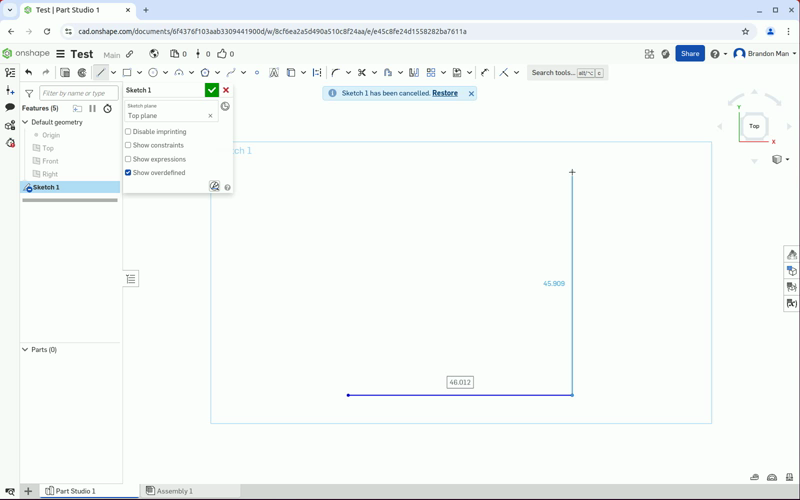
key_up(shift)
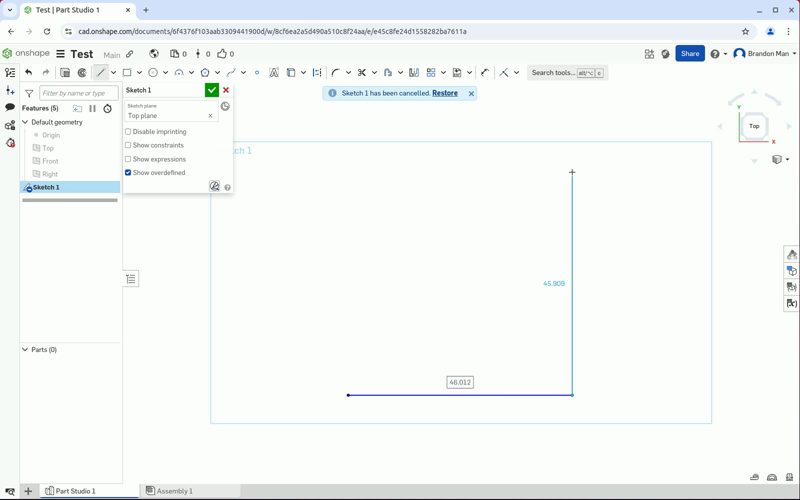
key_down(shift)
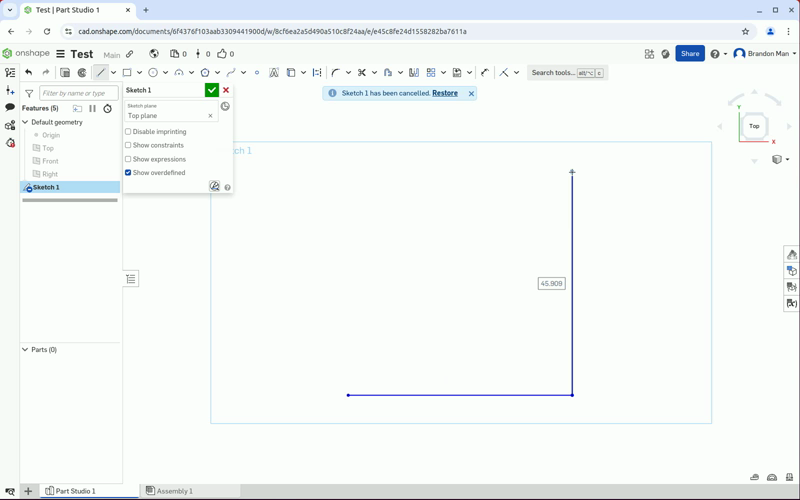
mouse_move(348, 171)
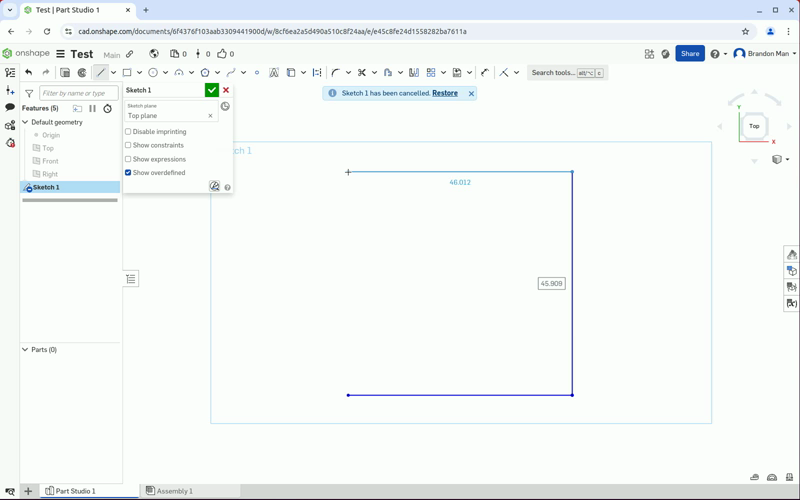
click(348, 171)
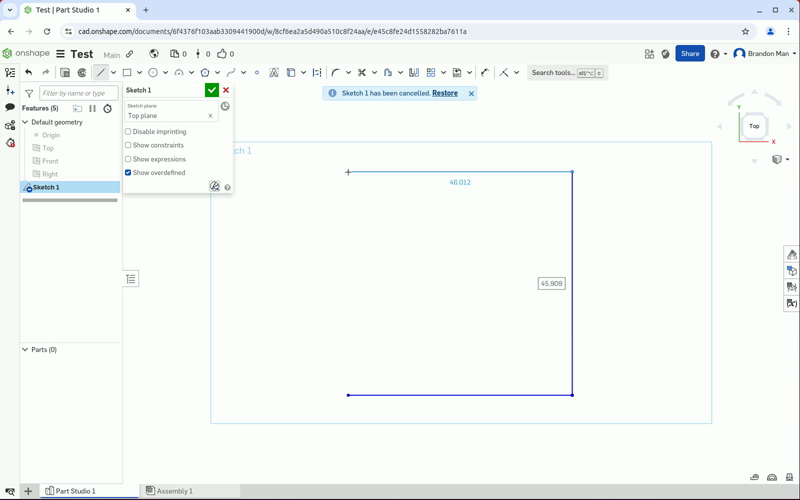
key_up(shift)
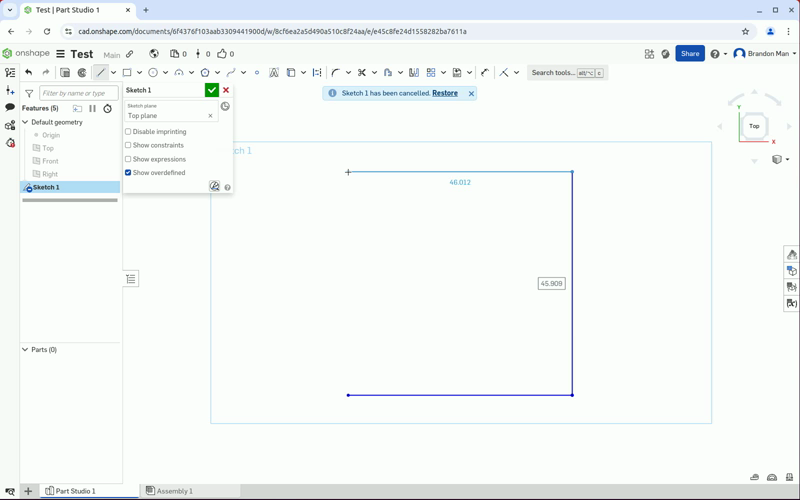
key_down(shift)
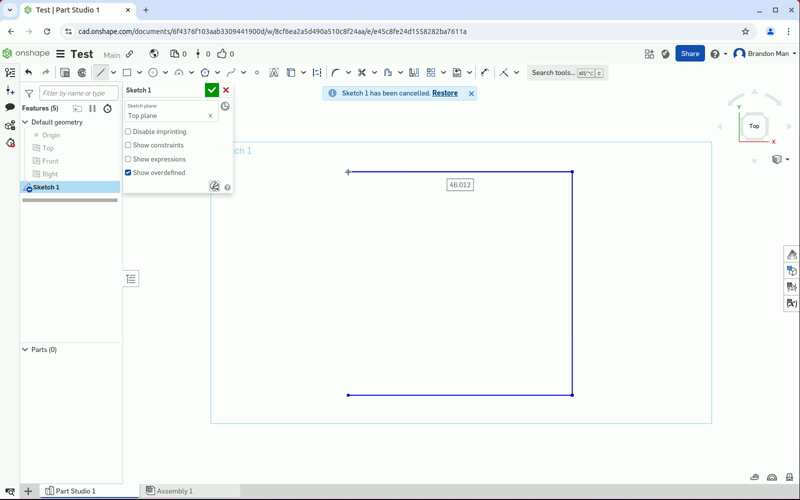
mouse_move(348, 395)
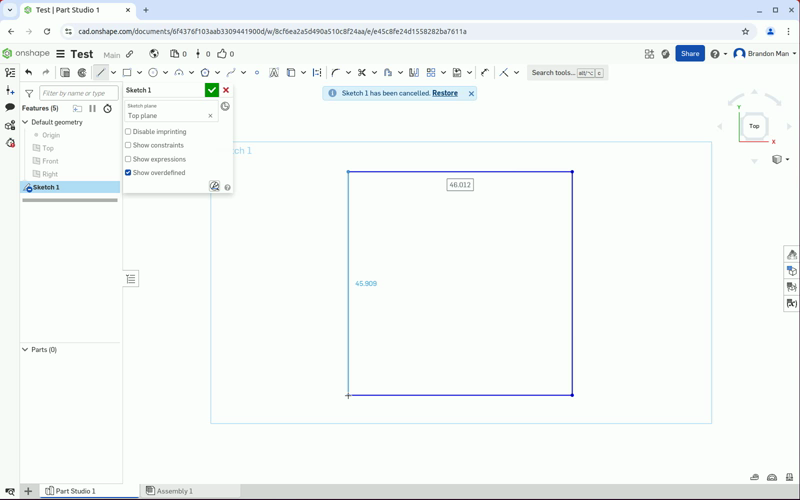
key_up(shift)
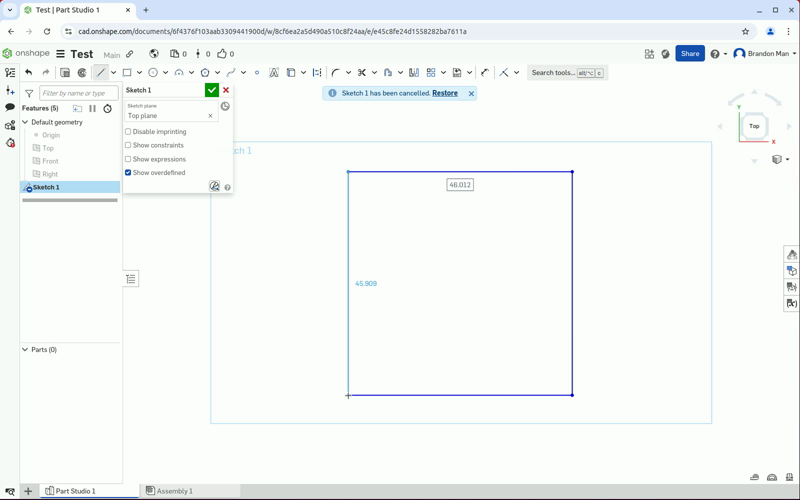
click(348, 395)
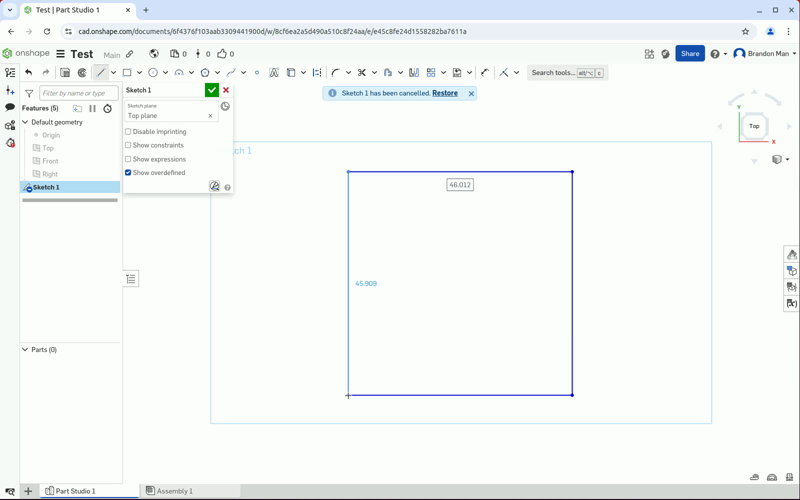
key(esc)
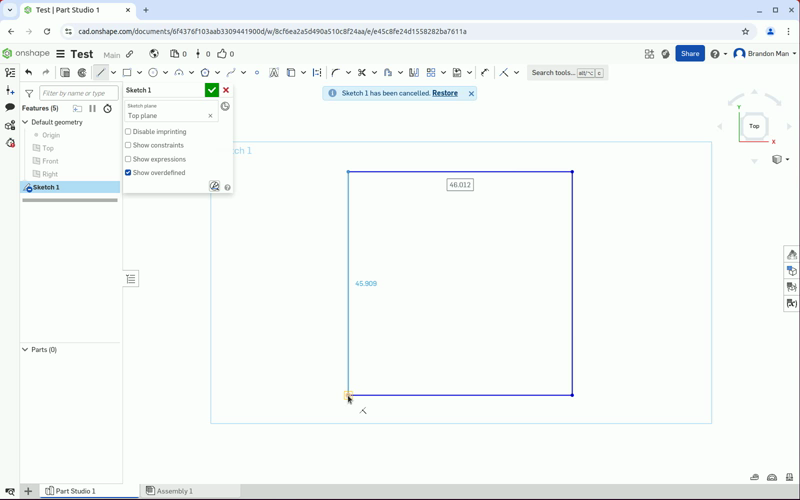
mouse_move(501, 246)
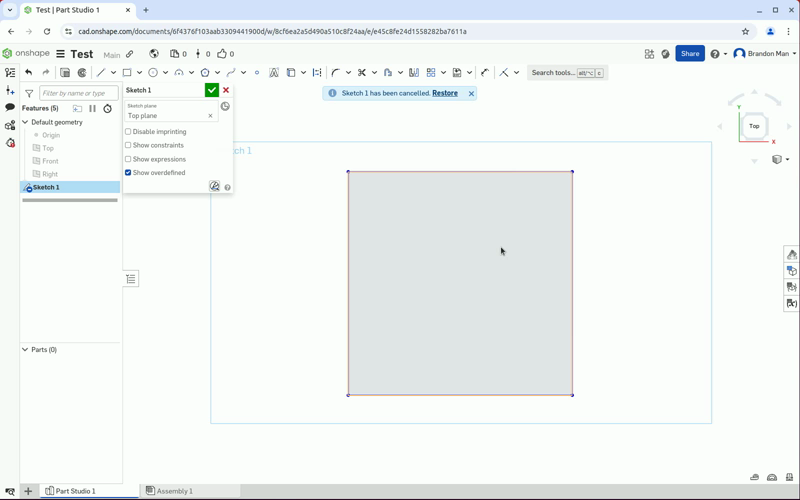
click(501, 246)
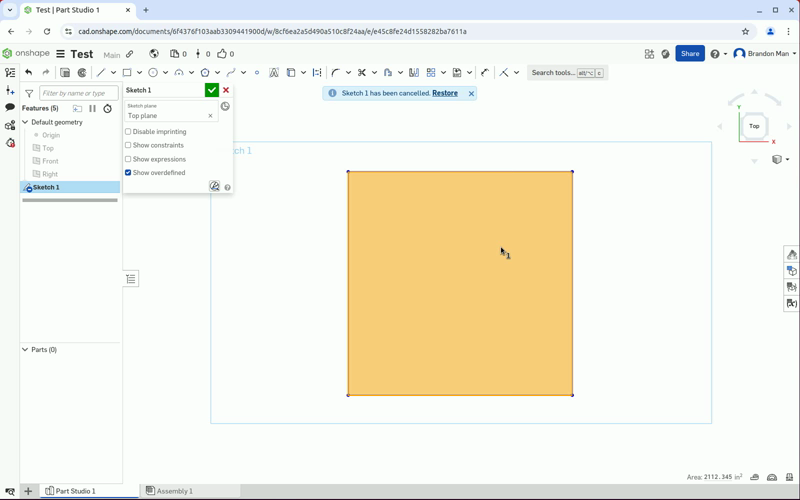
mouse_move(73, 352)
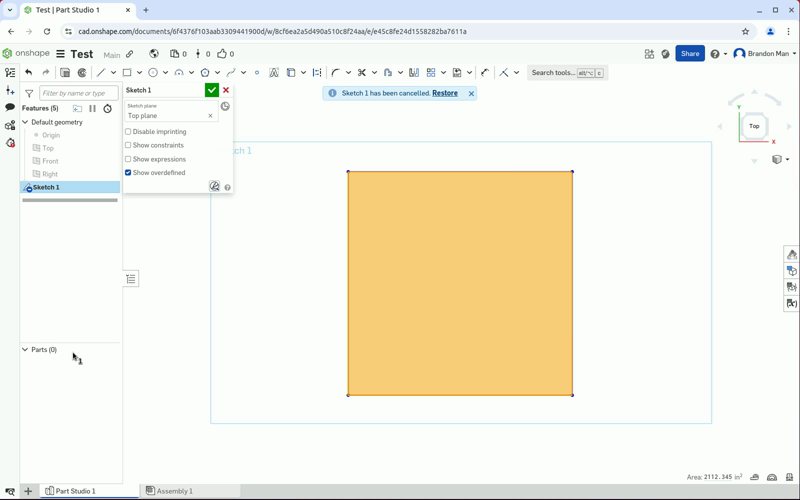
key(shift+y)
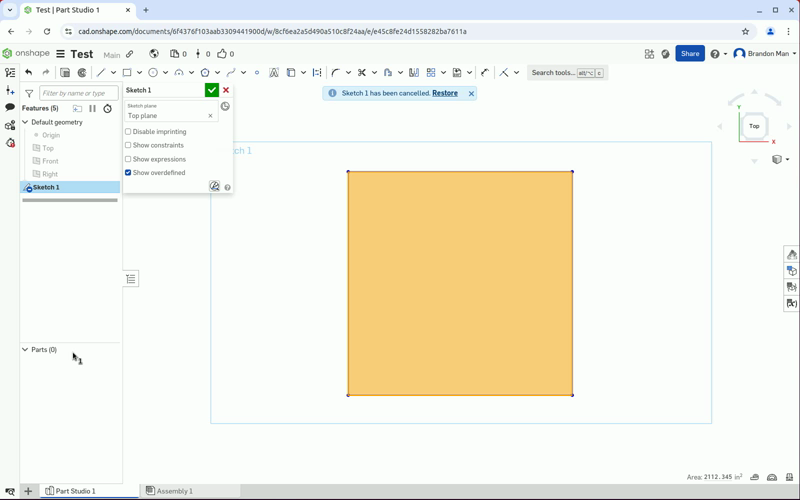
key(shift+e)
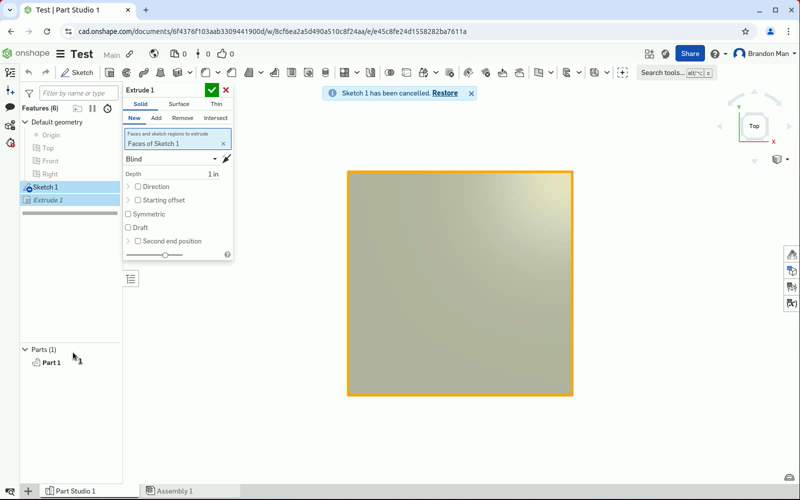
mouse_move(143, 106)
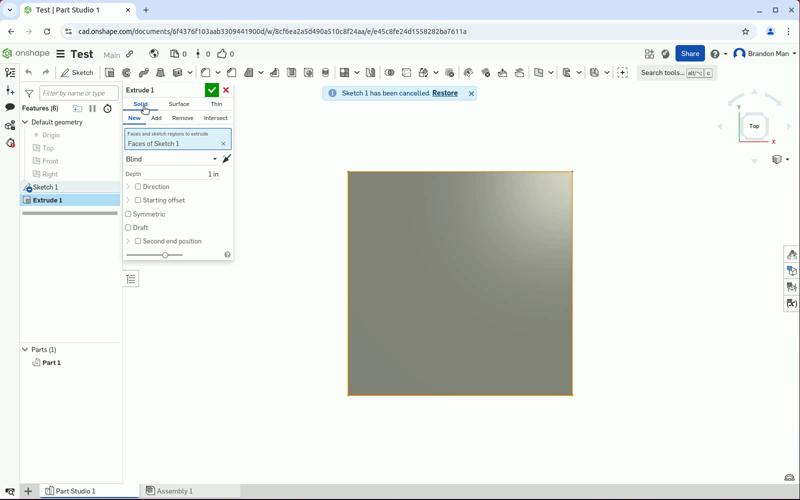
click(143, 106)
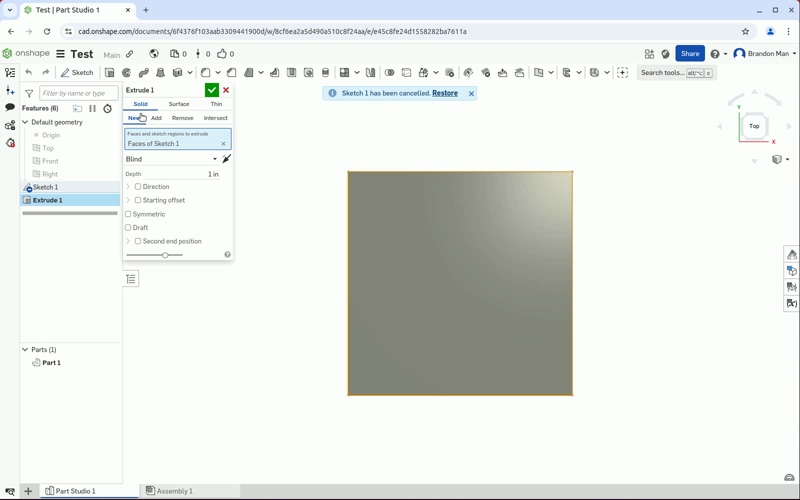
mouse_move(137, 120)
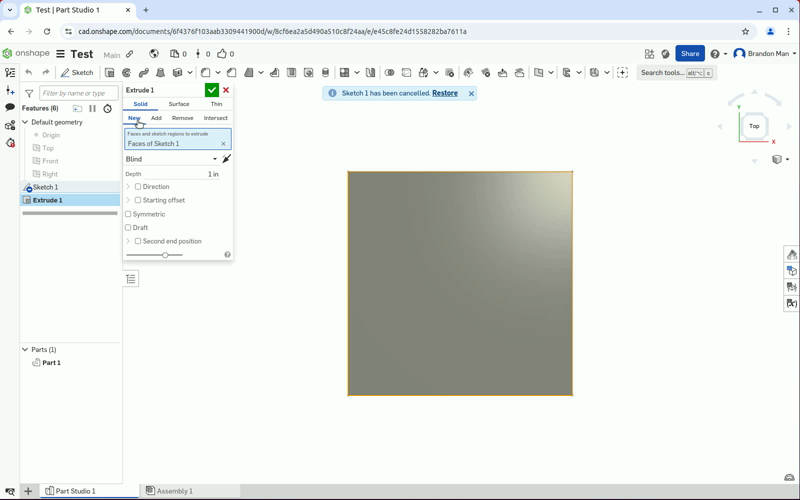
click(137, 120)
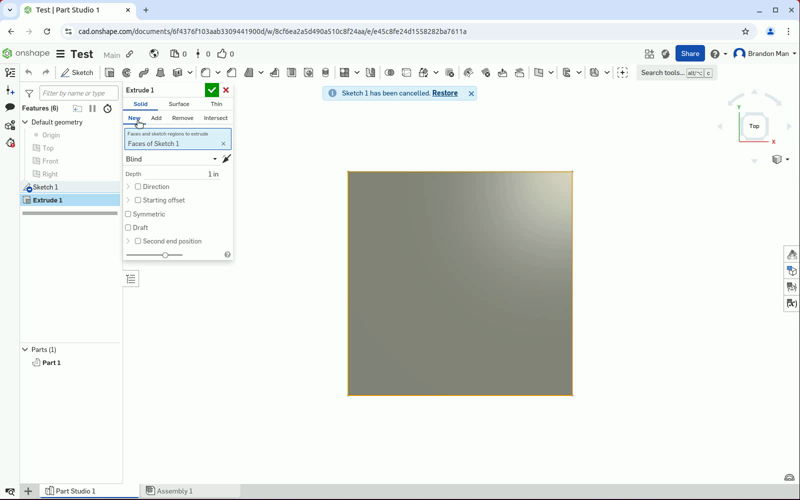
key(tab, 4)
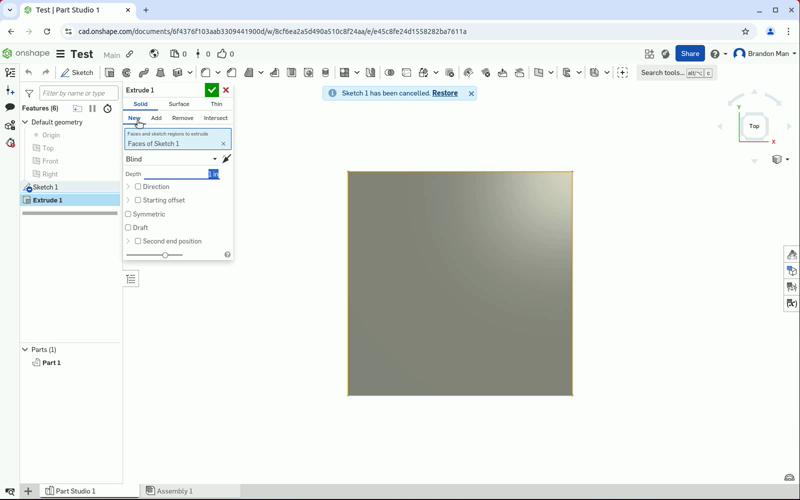
text(1.204)
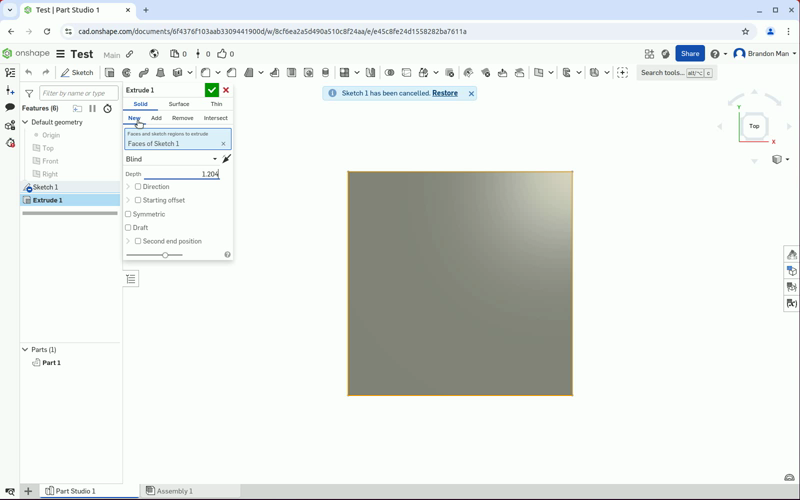
key(enter)
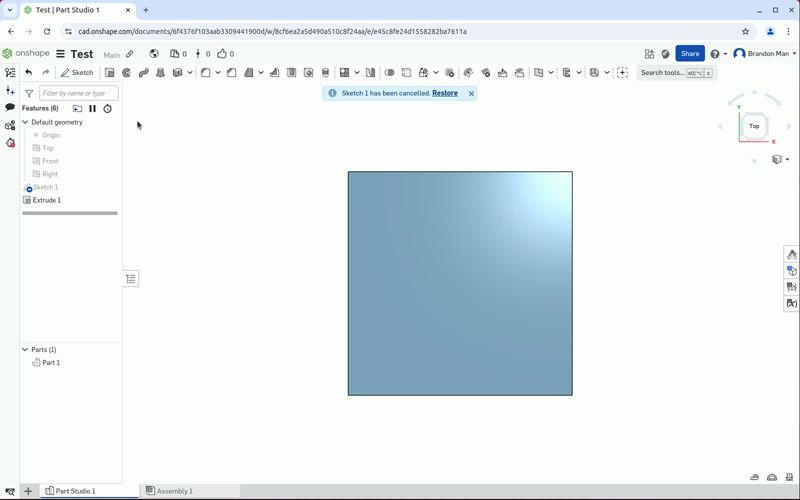
key(shift+h)
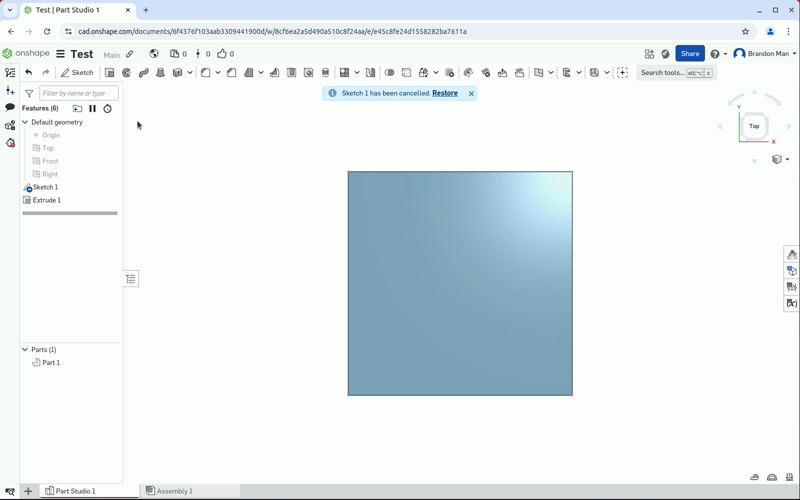
key(shift+h)
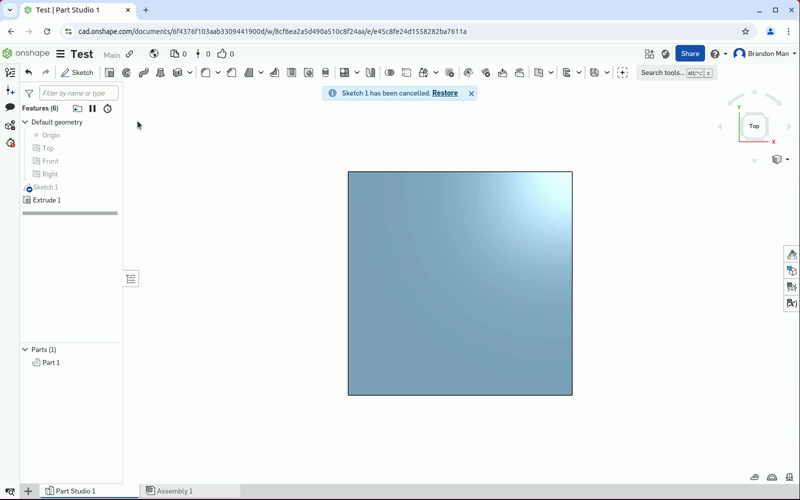
mouse_move(73, 189)
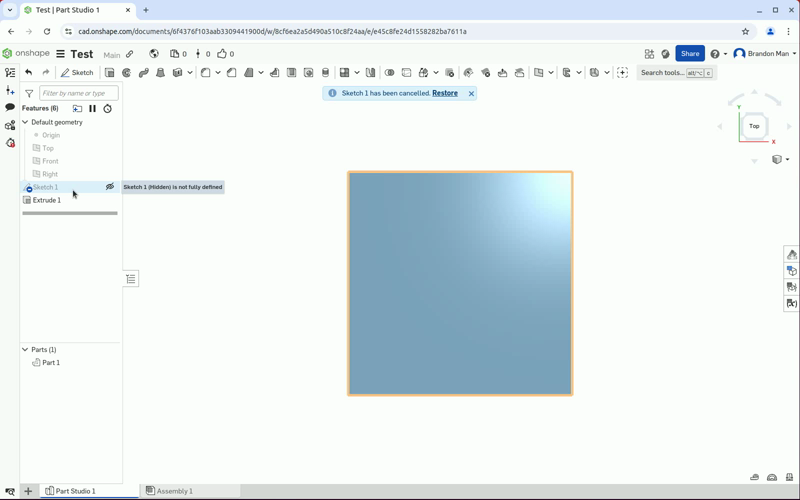
click(73, 189)
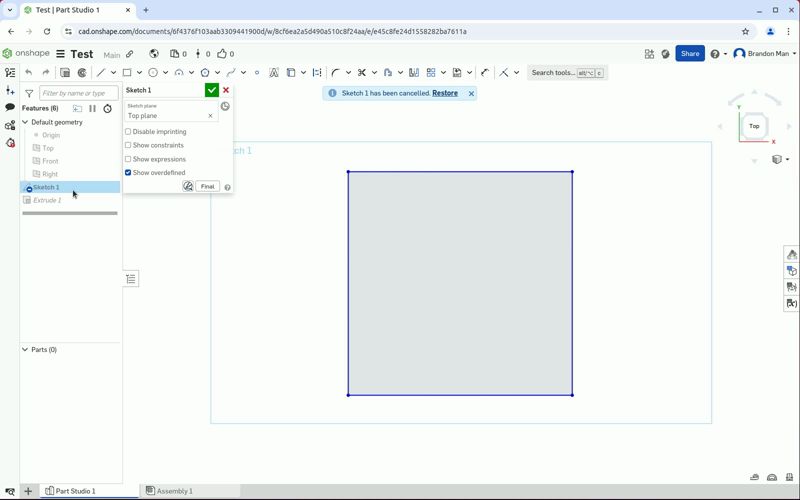
mouse_move(229, 92)
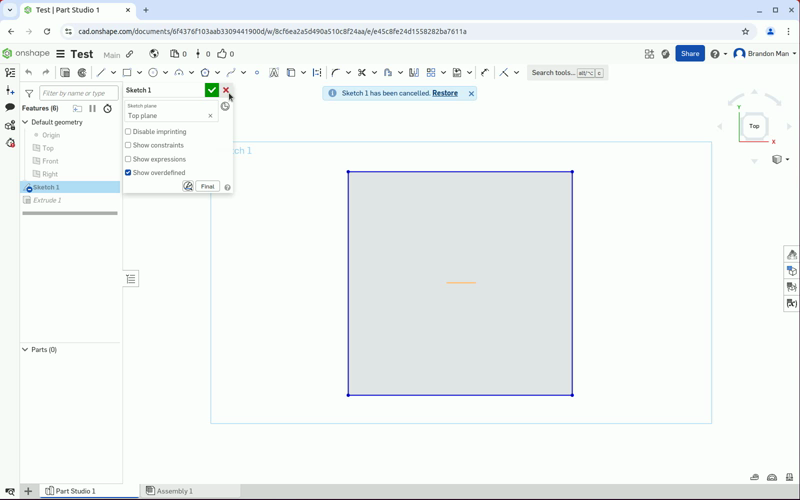
click(229, 92)
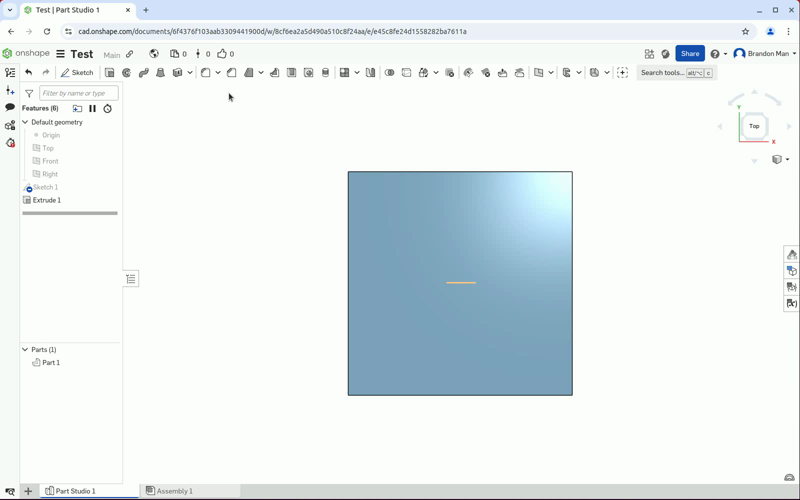
mouse_move(541, 75)
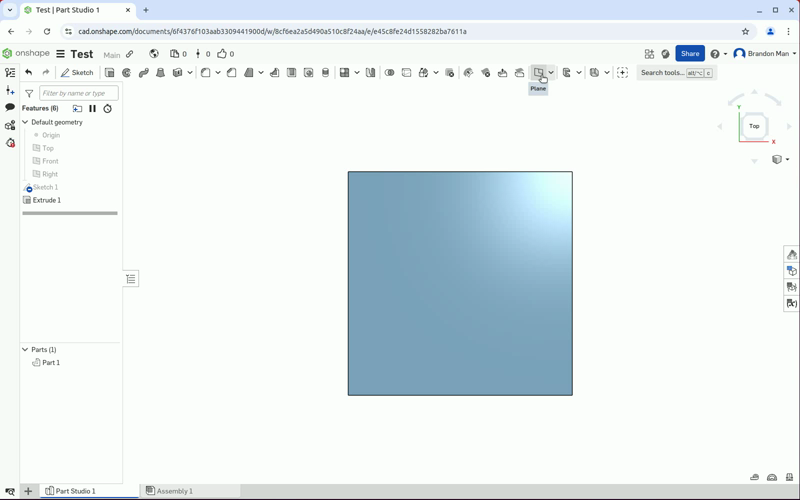
click(541, 75)
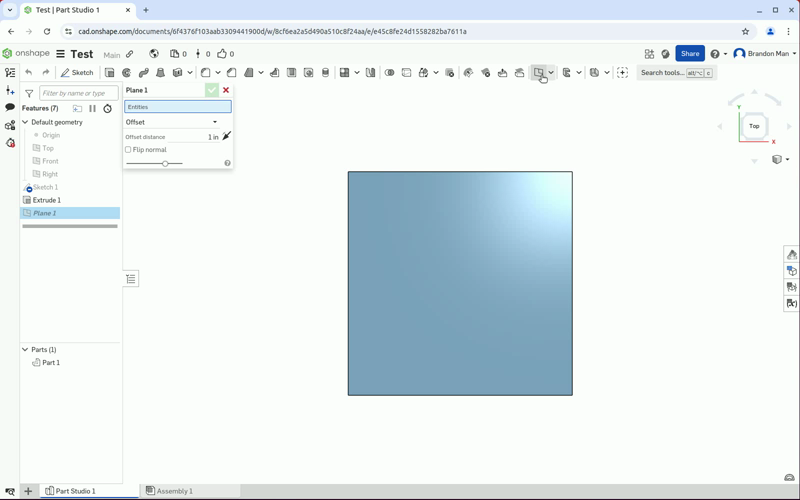
mouse_move(73, 150)
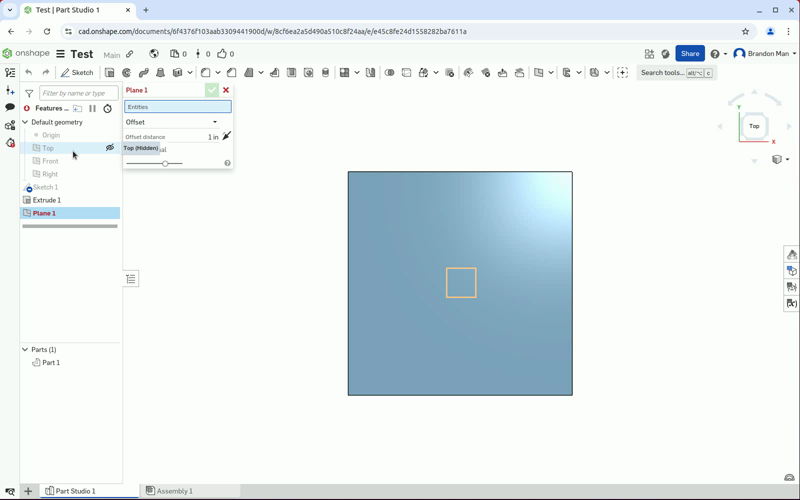
click(73, 150)
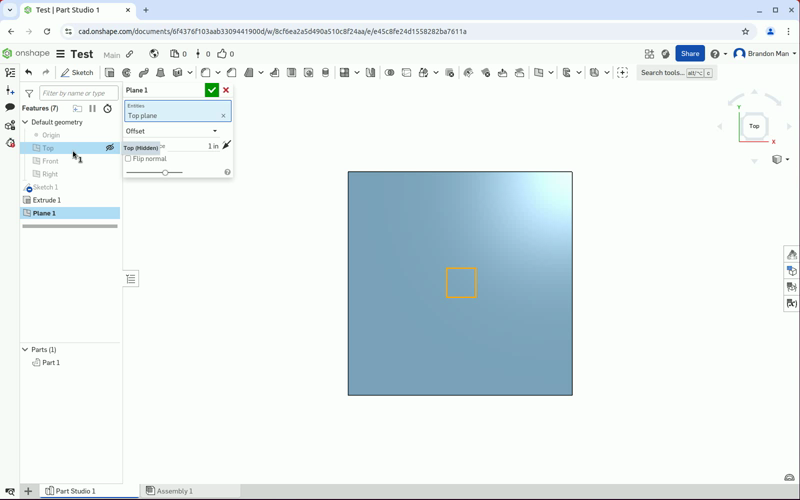
key(tab, 2)
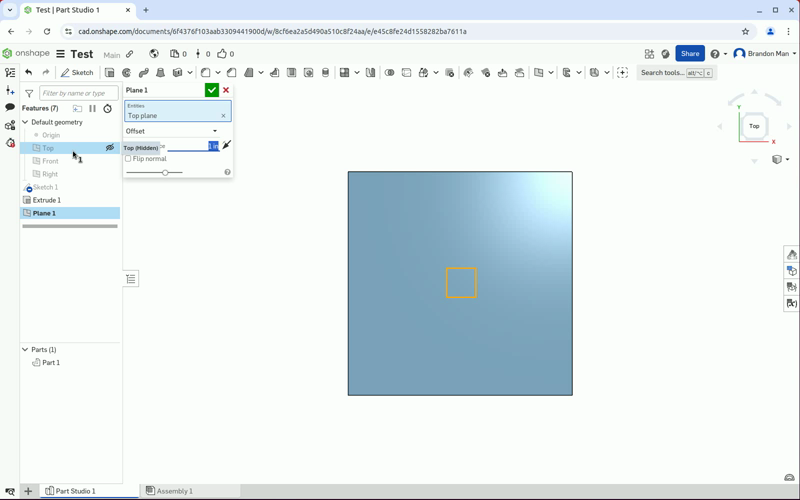
text(1.202)
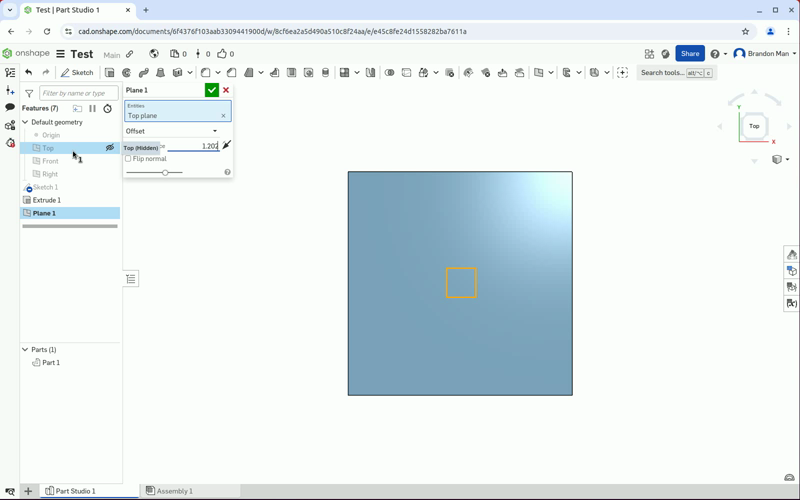
key(enter, 2)
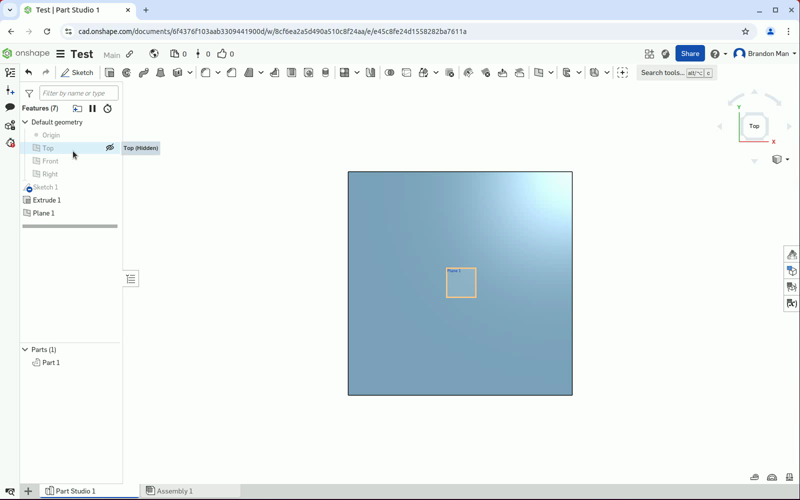
key(shift+s)
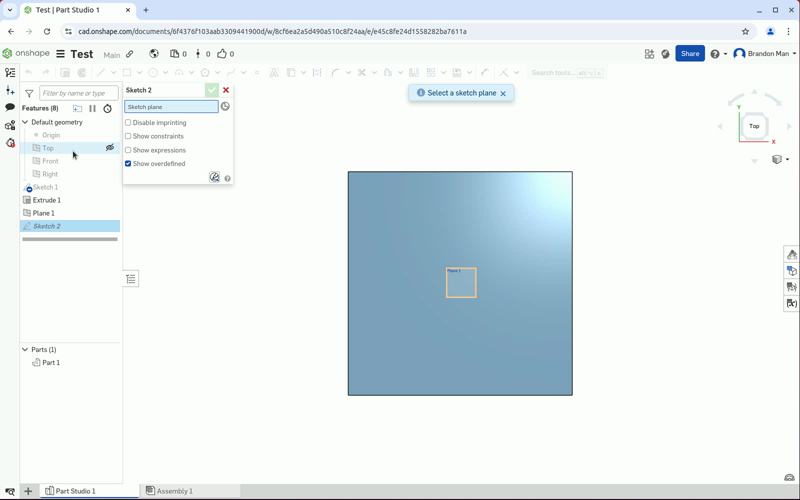
mouse_move(73, 215)
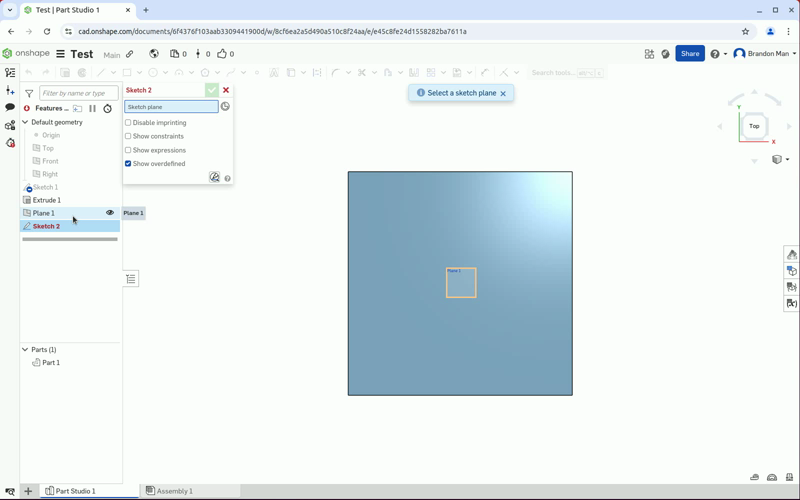
click(73, 215)
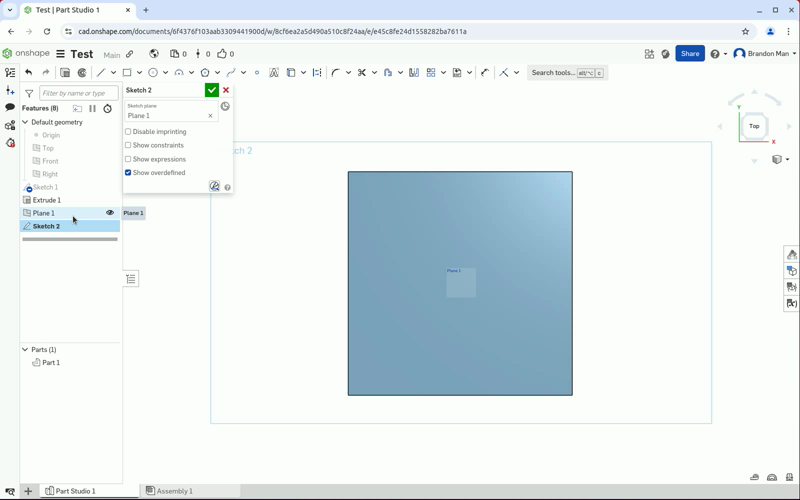
mouse_move(73, 352)
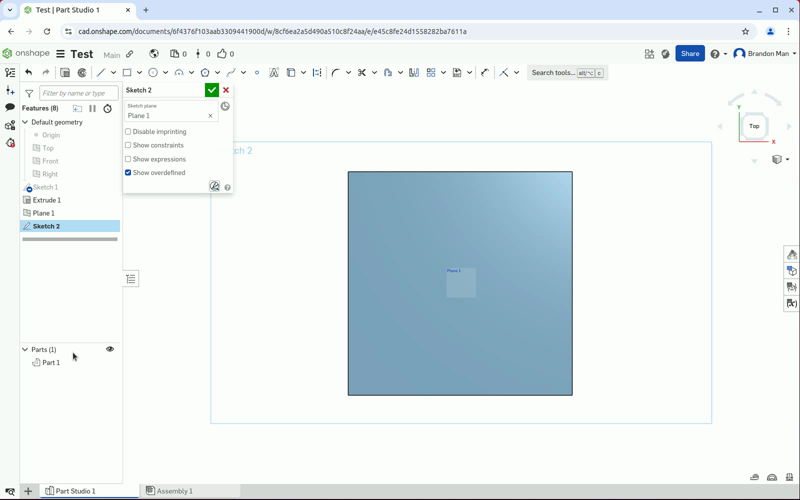
key(y)
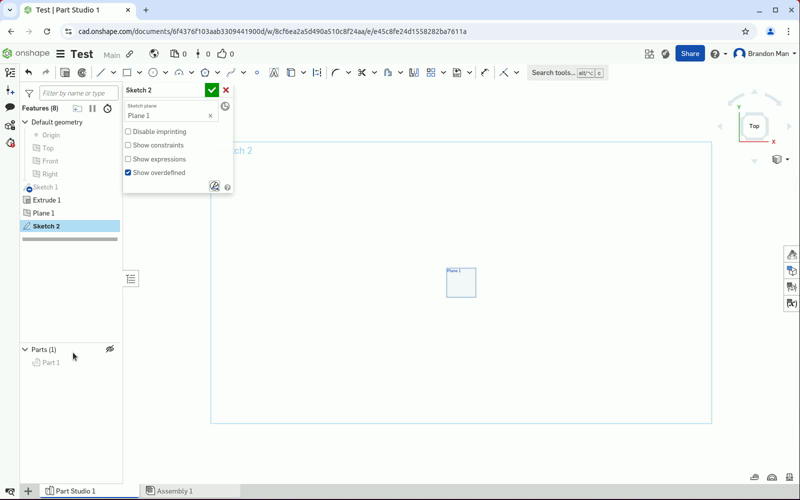
key(l)
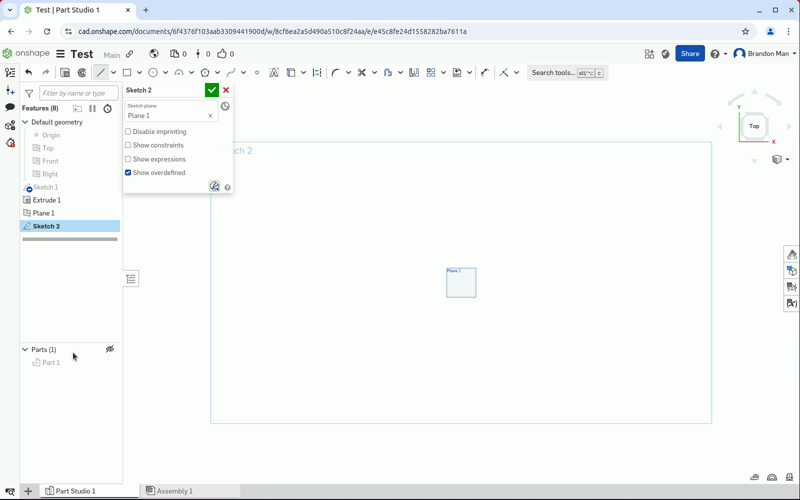
key_down(shift)
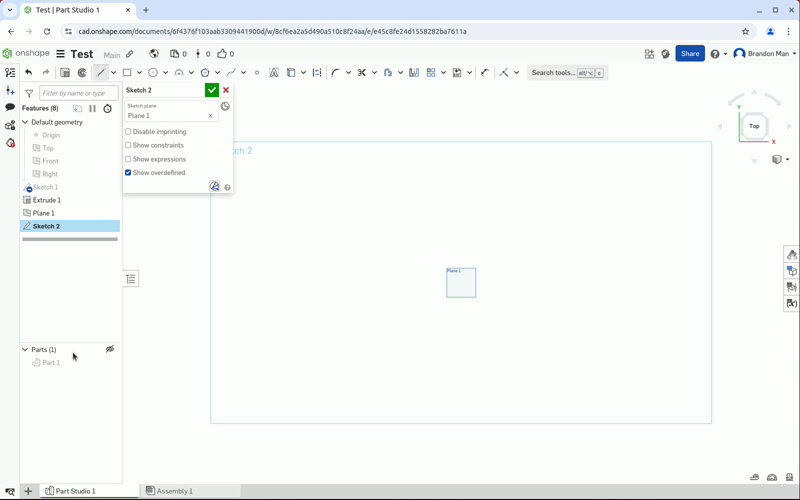
mouse_move(411, 332)
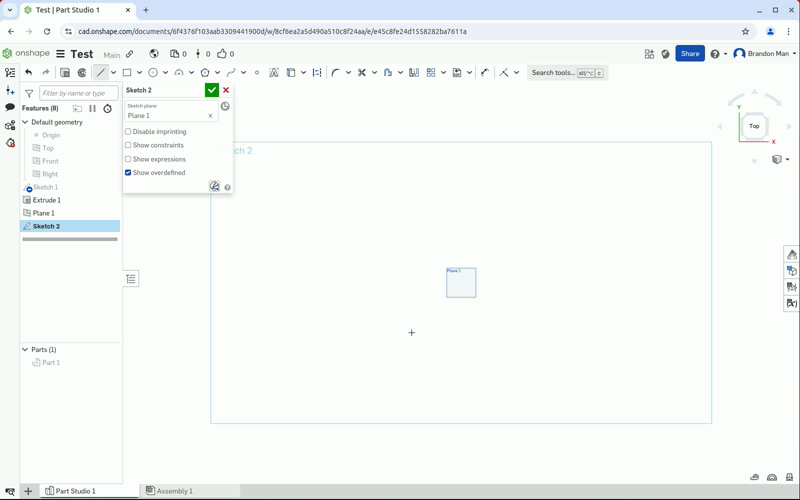
click(411, 332)
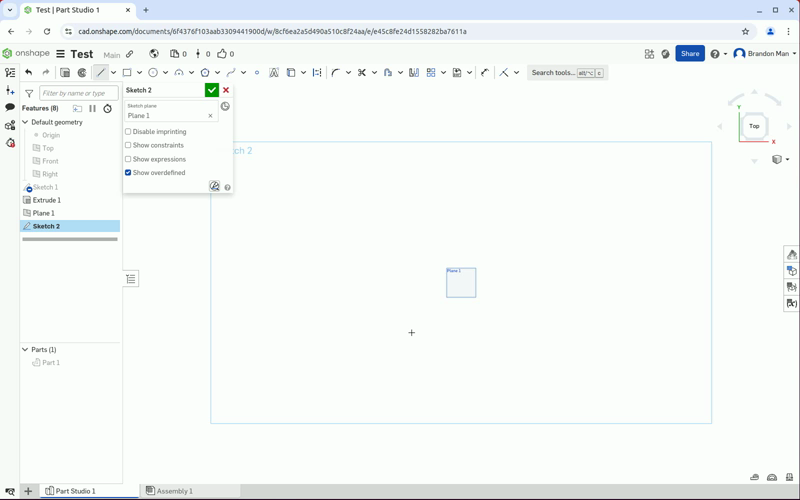
key_up(shift)
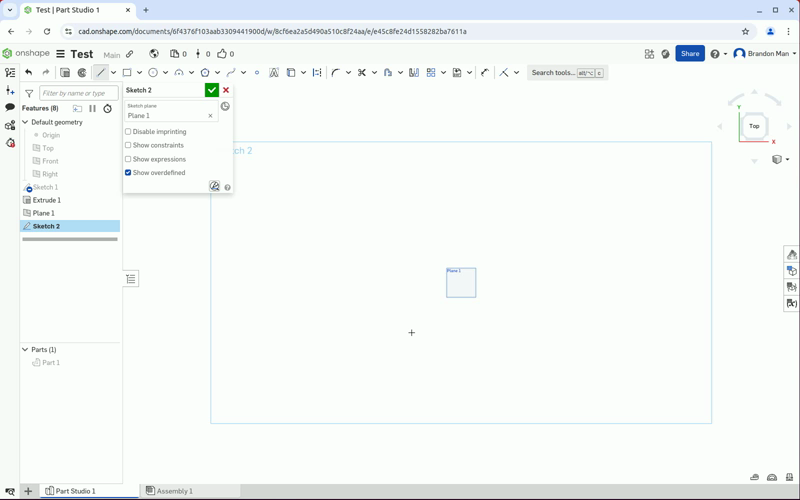
key_down(shift)
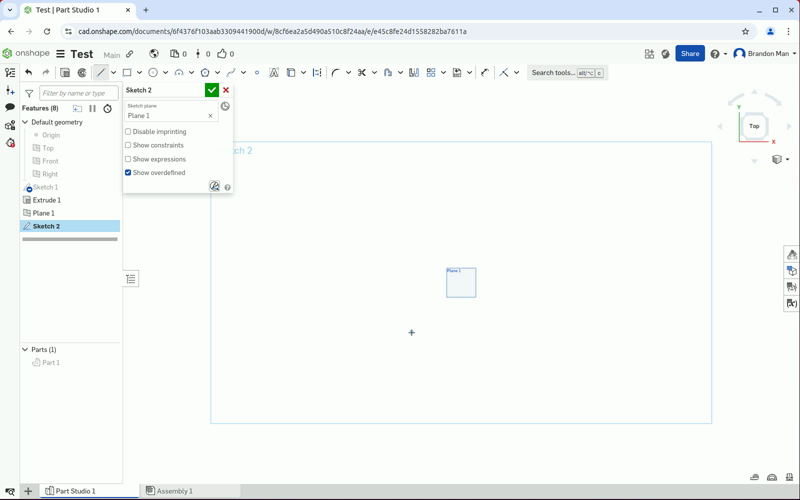
mouse_move(509, 332)
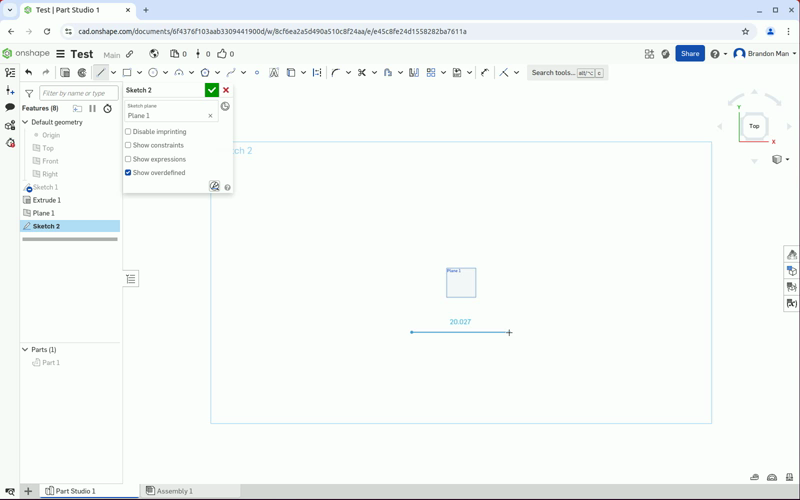
click(509, 332)
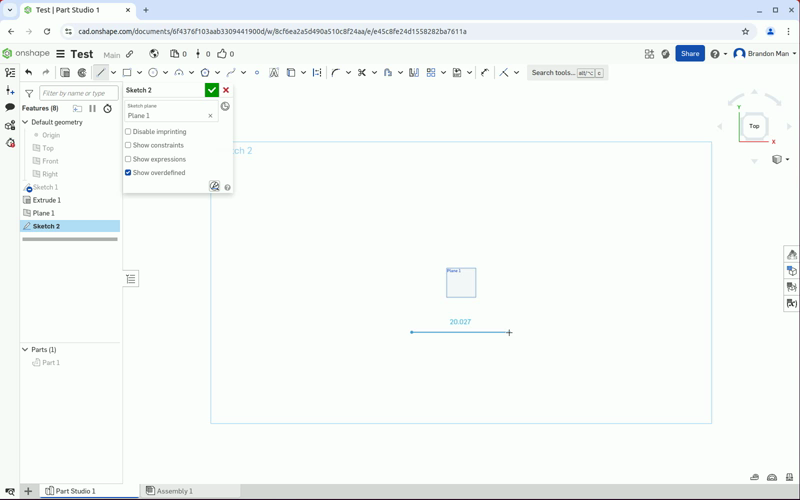
key_up(shift)
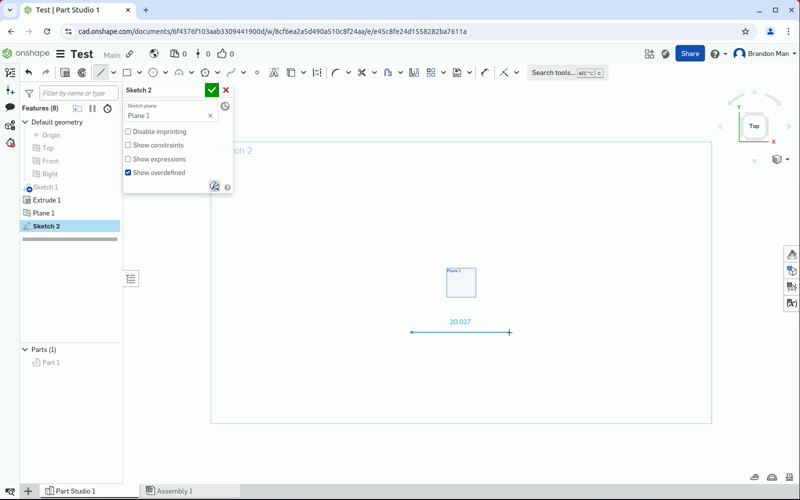
key_down(shift)
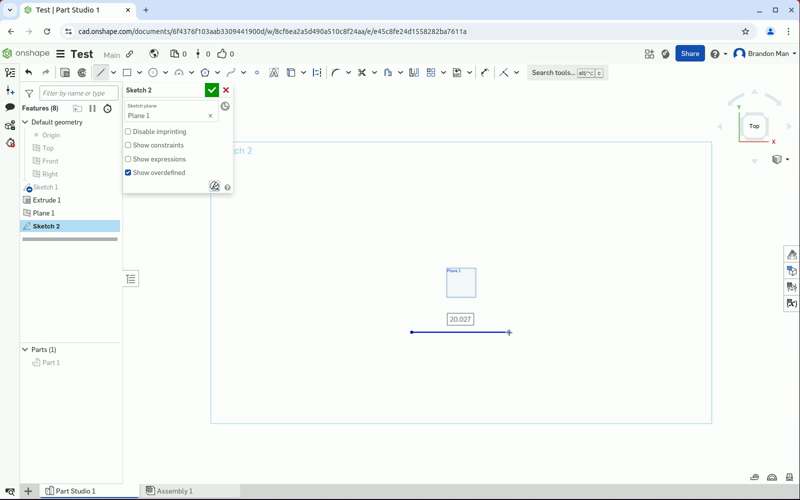
mouse_move(509, 234)
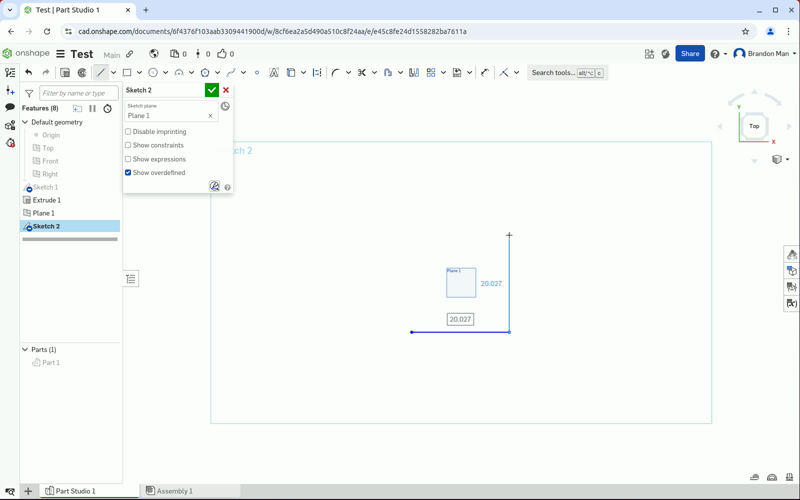
click(509, 234)
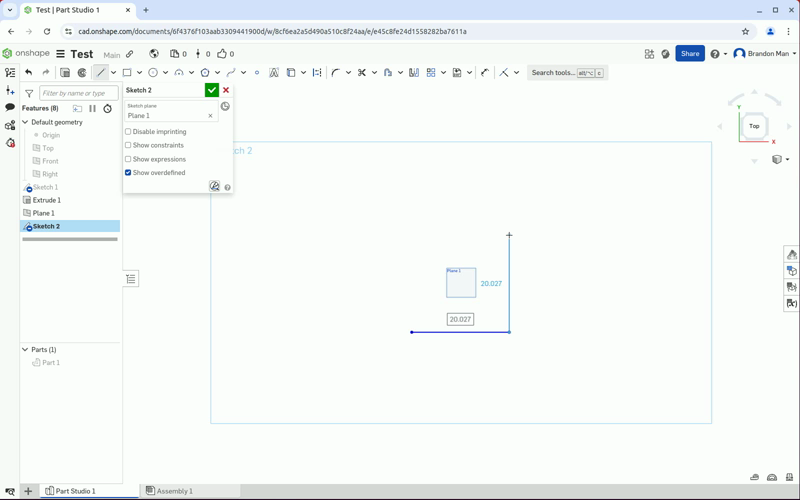
key_up(shift)
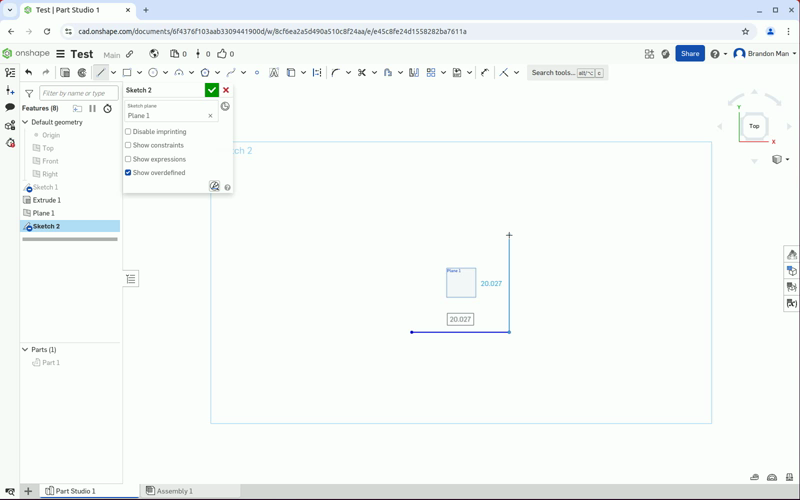
key_down(shift)
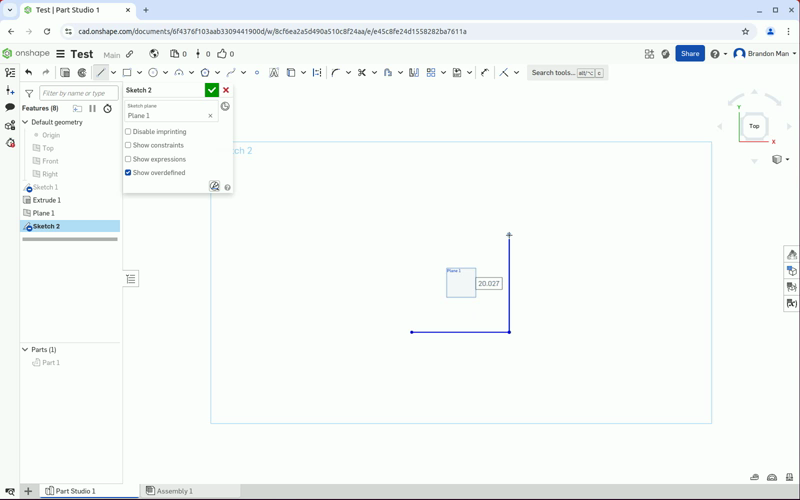
mouse_move(411, 234)
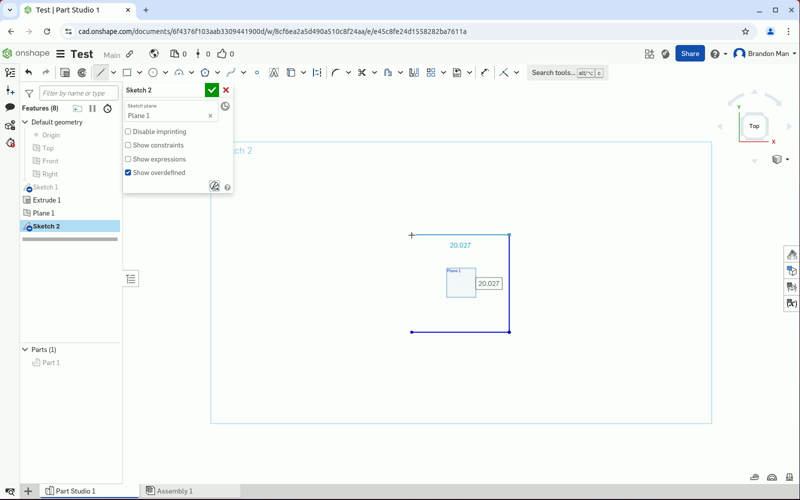
click(411, 234)
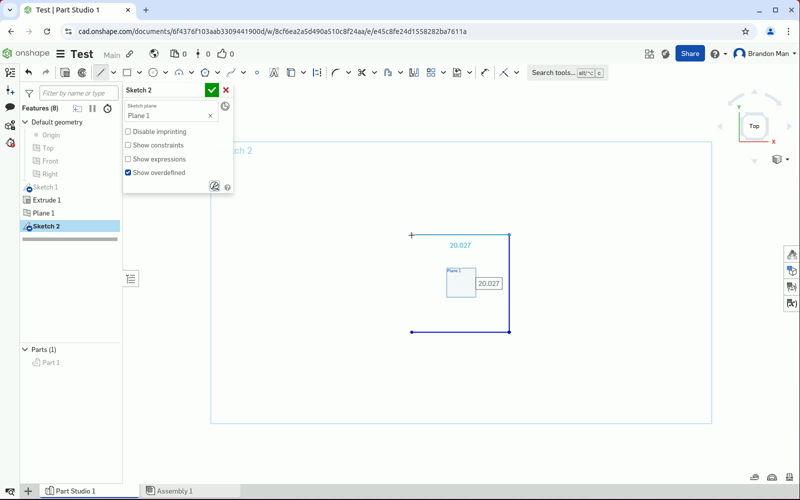
key_up(shift)
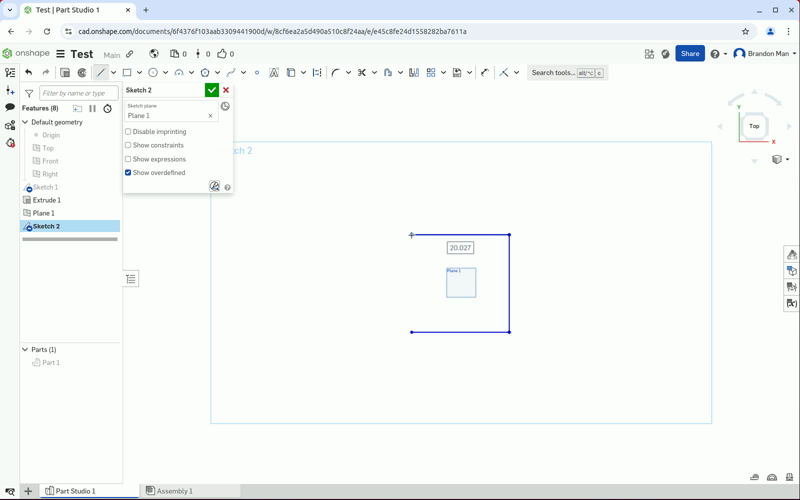
key_down(shift)
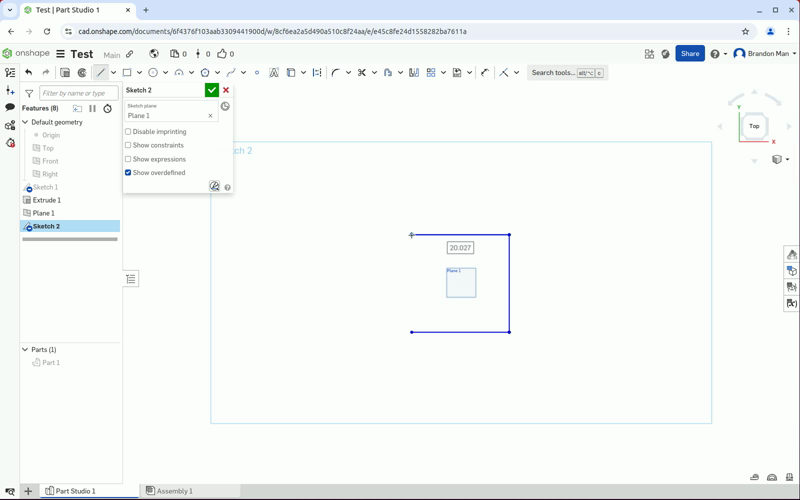
mouse_move(411, 332)
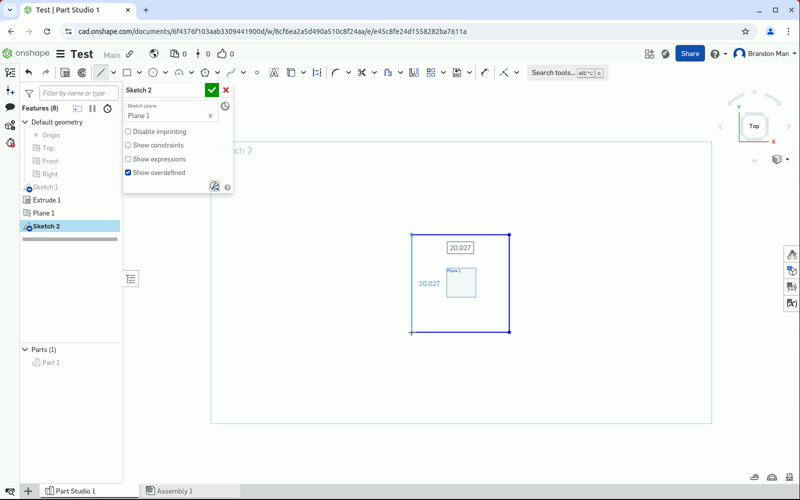
key_up(shift)
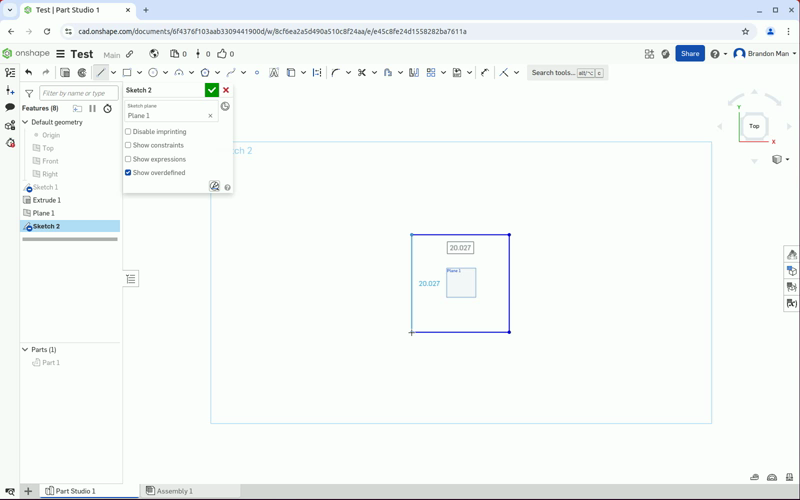
click(411, 332)
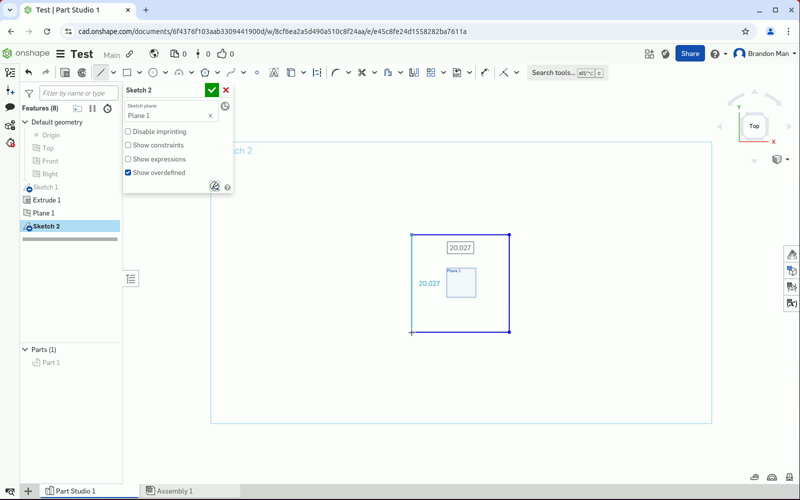
key(esc)
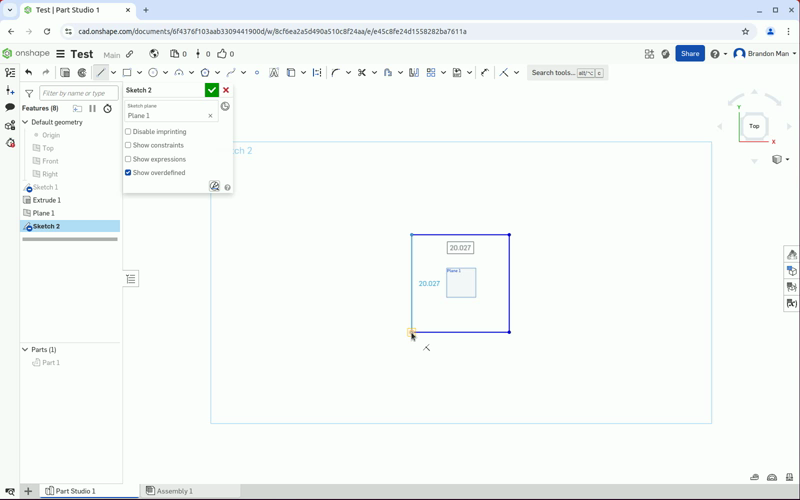
mouse_move(484, 310)
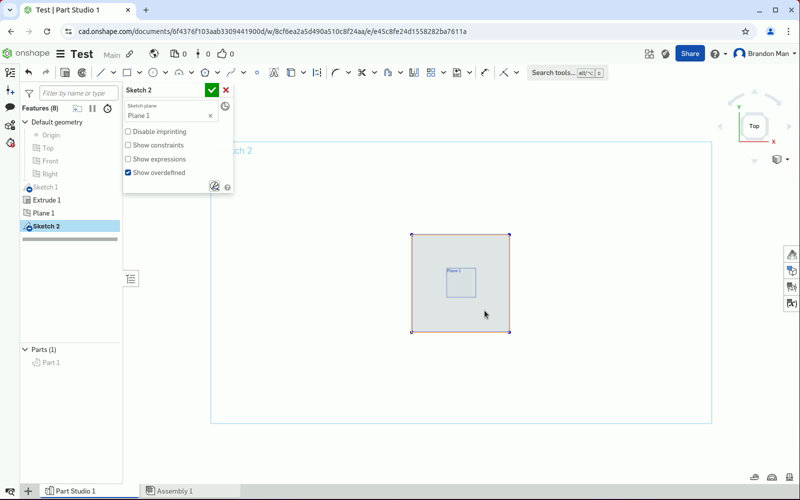
click(484, 310)
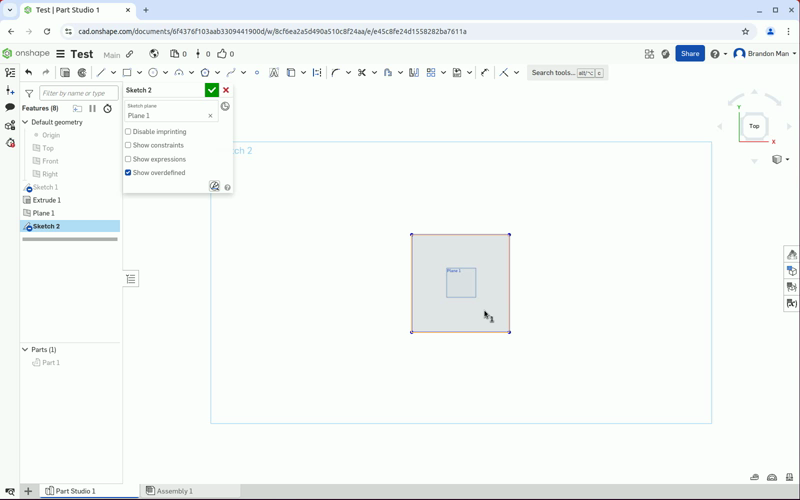
mouse_move(73, 352)
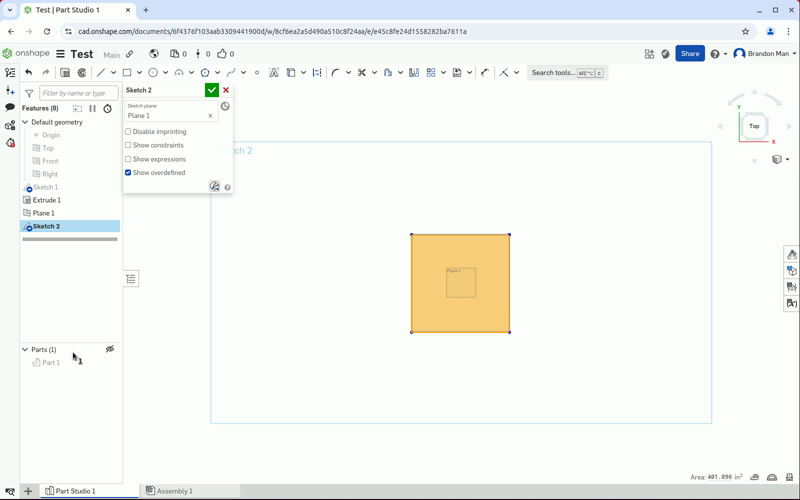
key(shift+y)
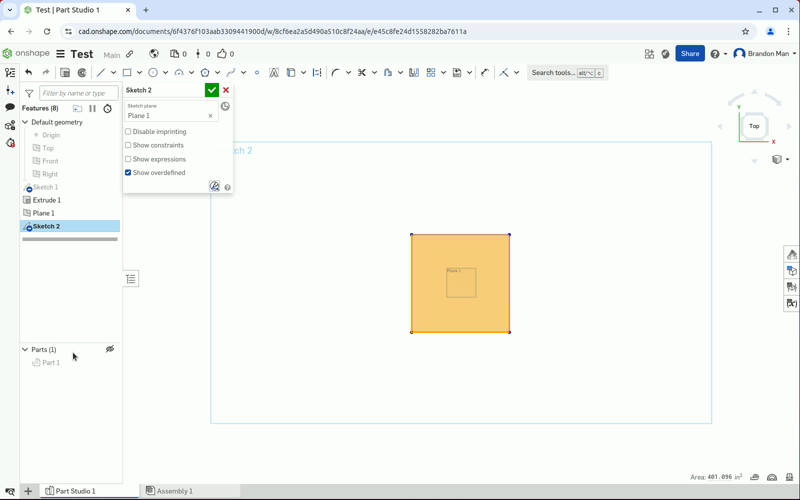
key(shift+e)
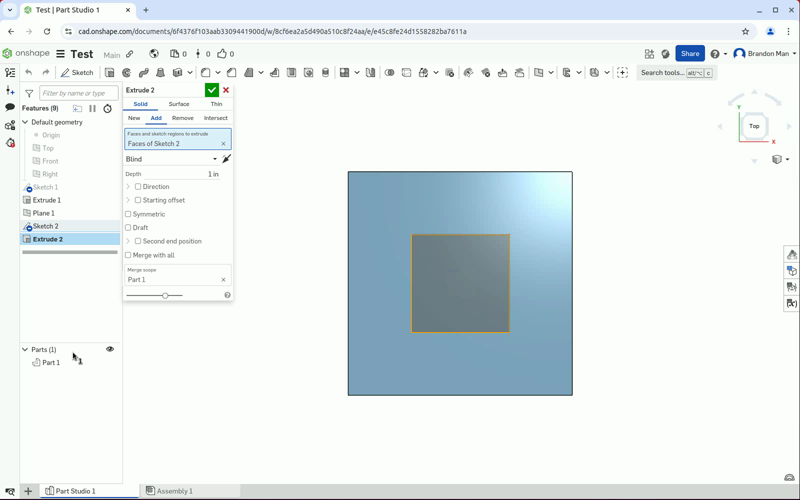
mouse_move(143, 106)
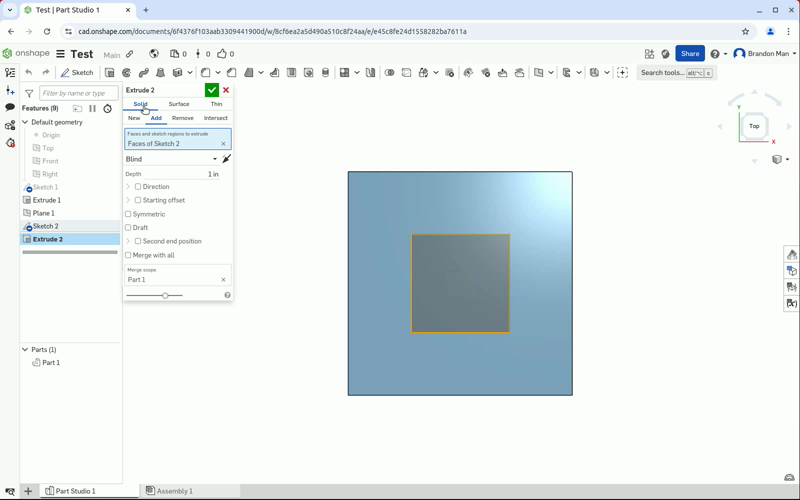
click(143, 106)
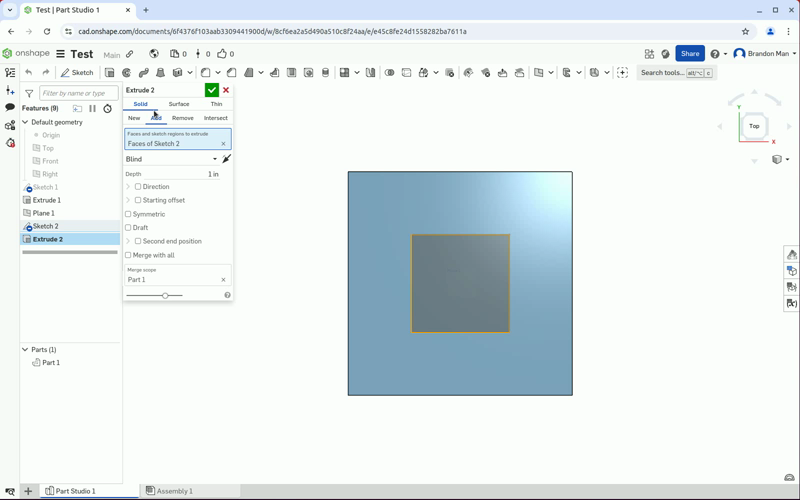
mouse_move(186, 120)
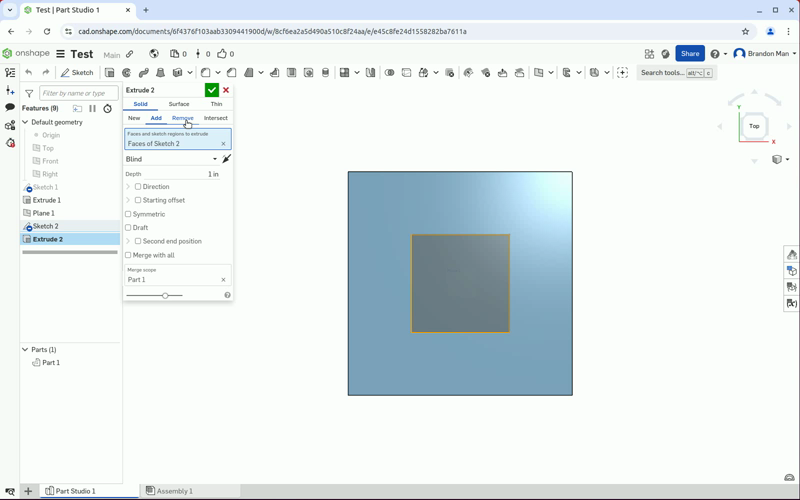
click(186, 120)
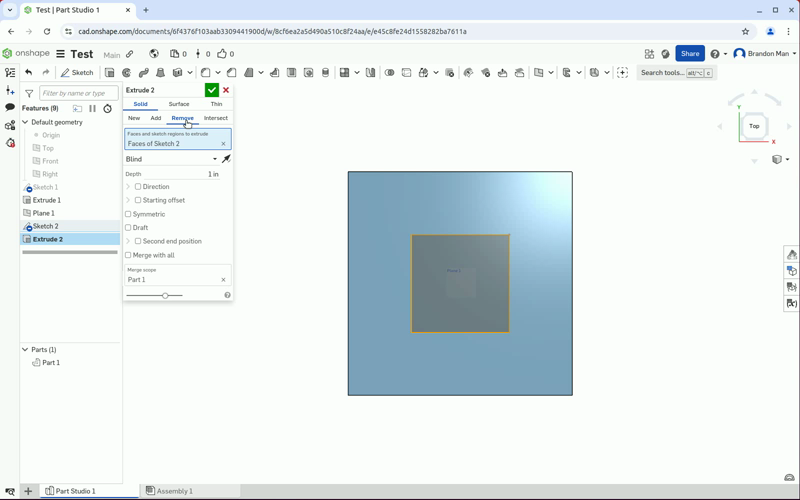
key(tab, 4)
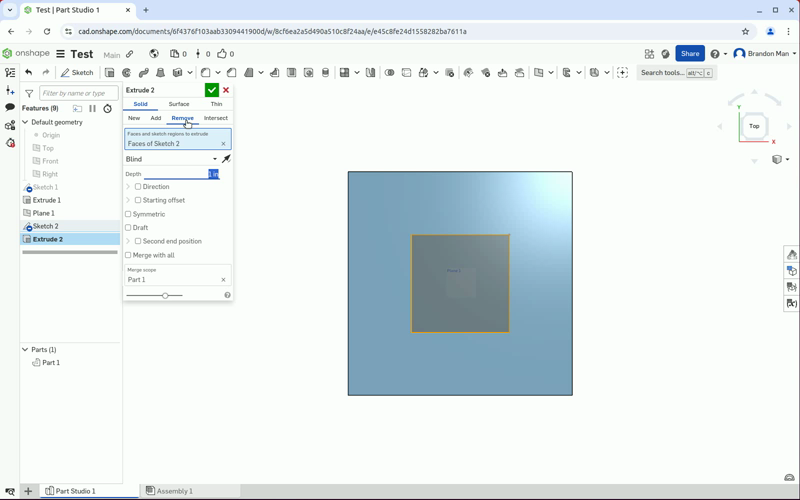
text(9.628)
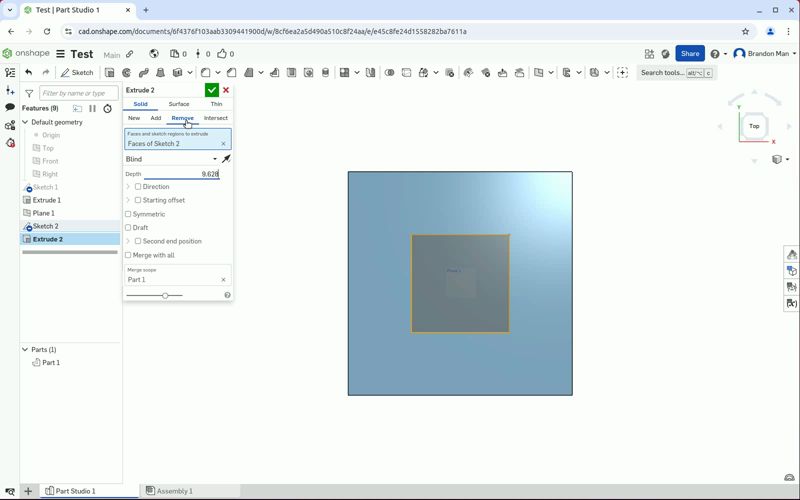
key(tab, 6)
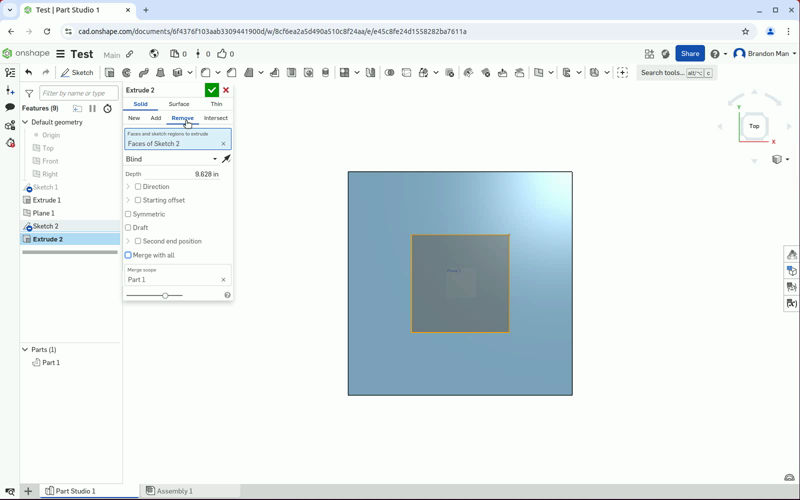
key(space)
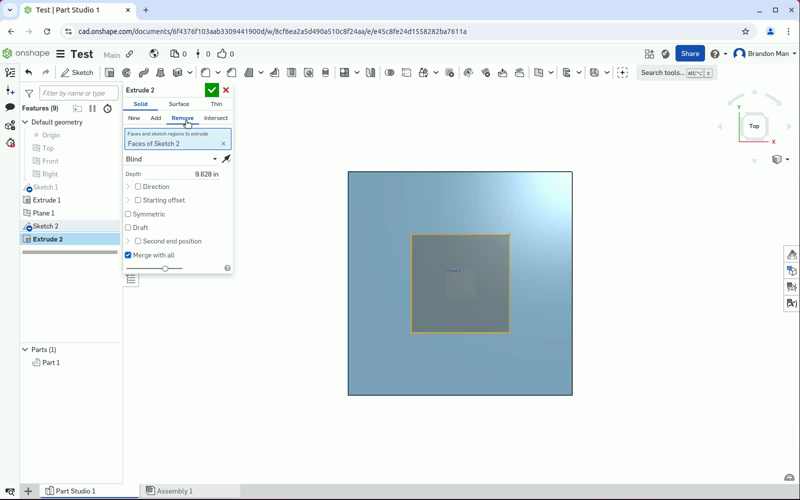
key(enter)
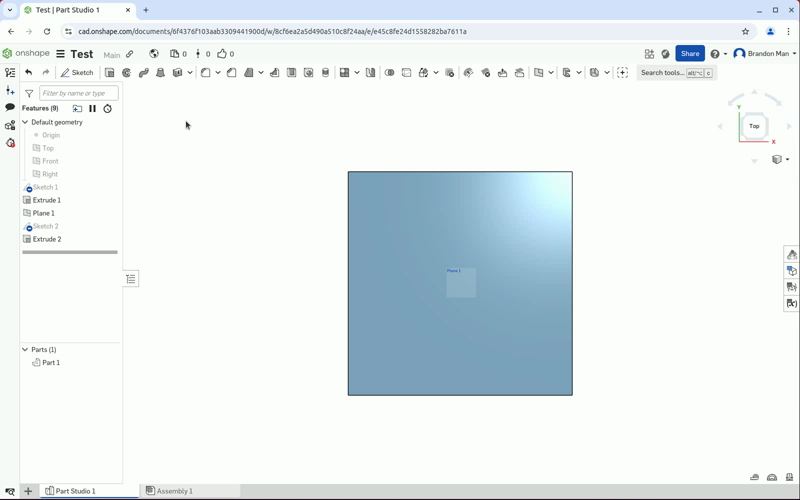
key(shift+h)
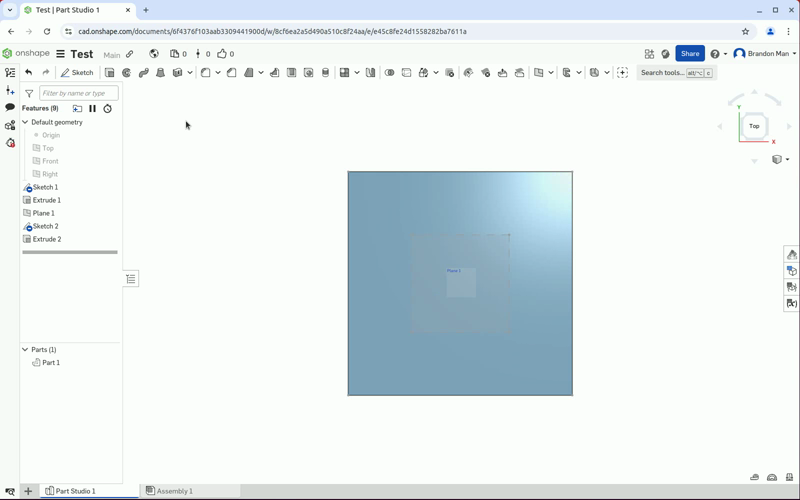
key(shift+h)
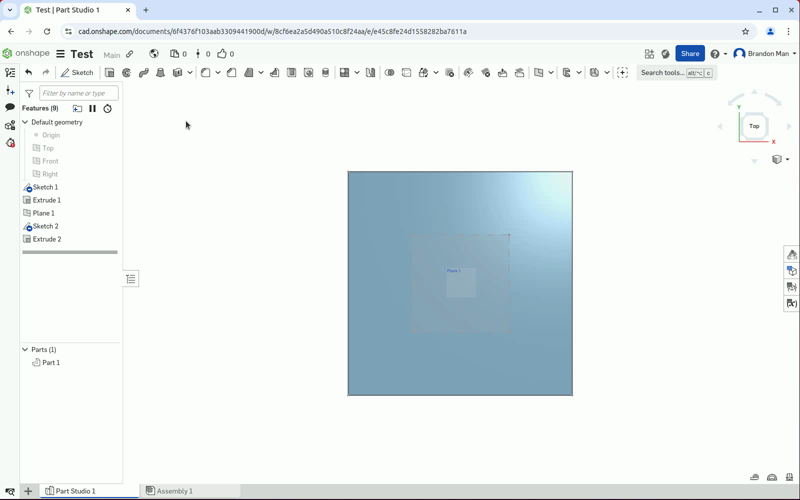
key(shift+7)
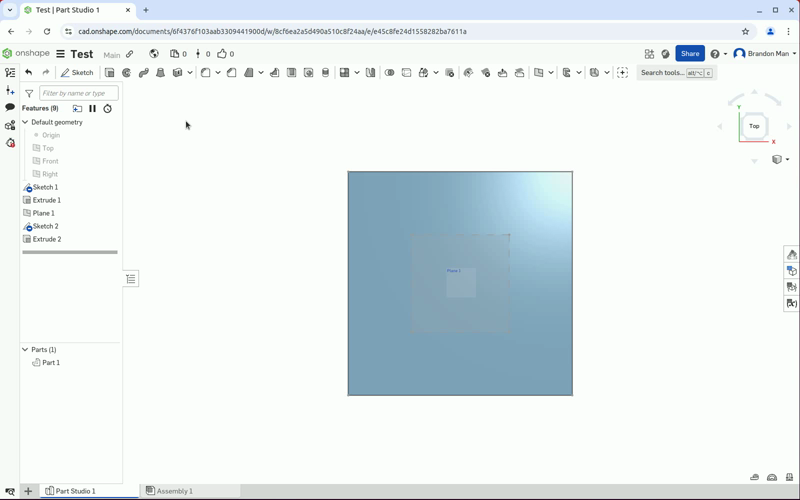
key(up, 3)
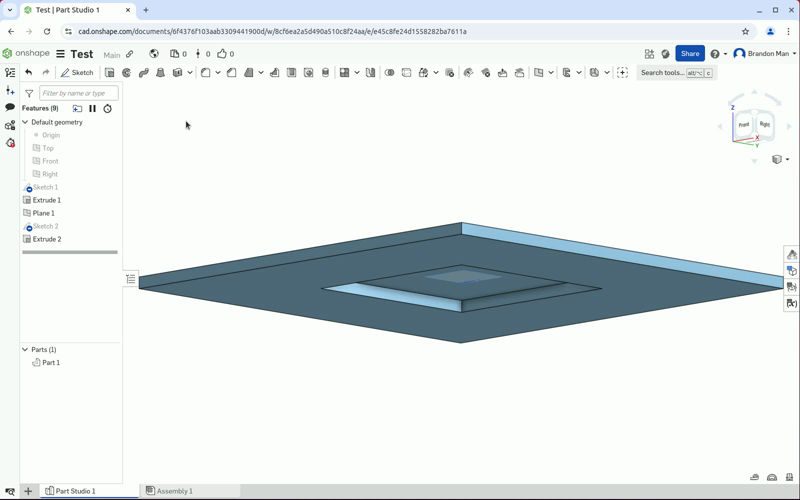
key(left, 3)
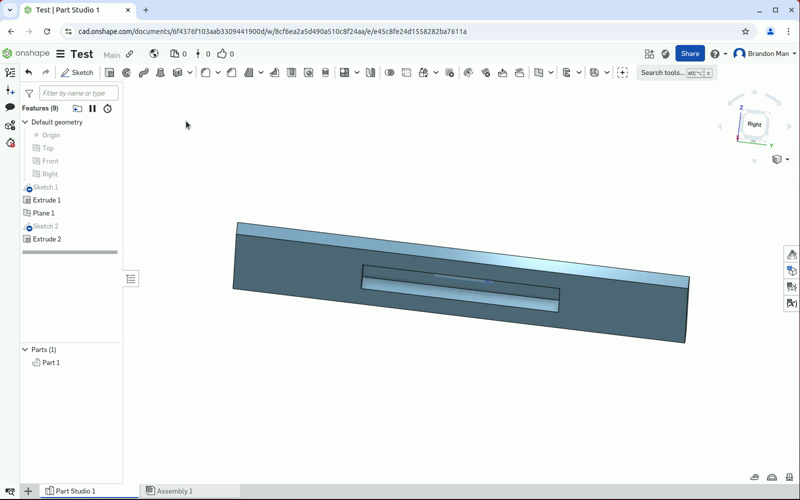
key(right, 3)
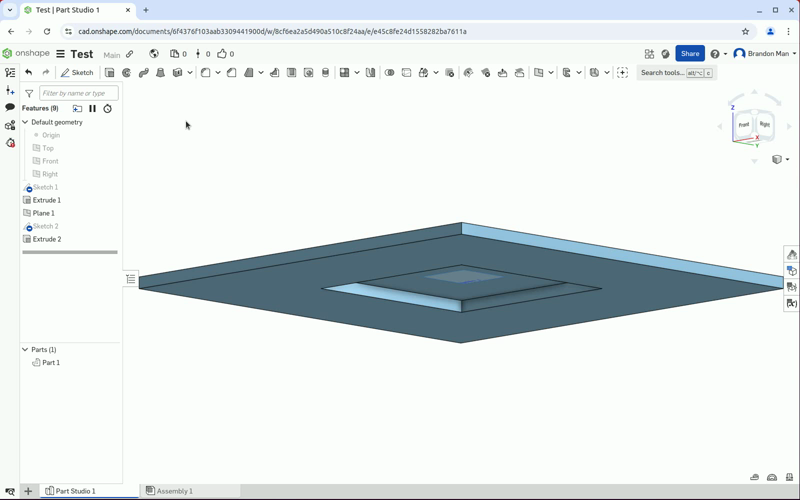
key(down, 3)
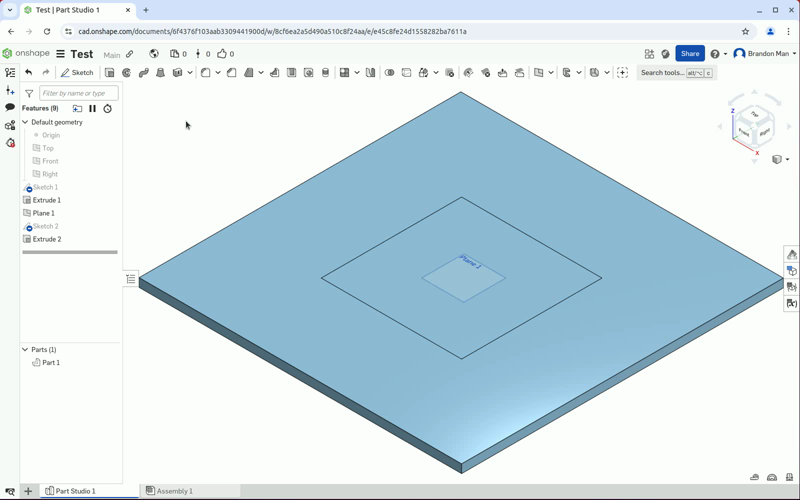
mouse_move(73, 189)
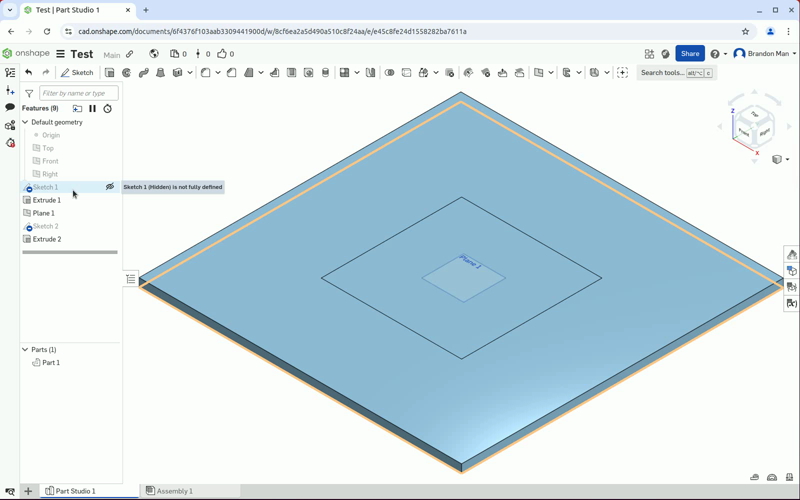
click(73, 189)